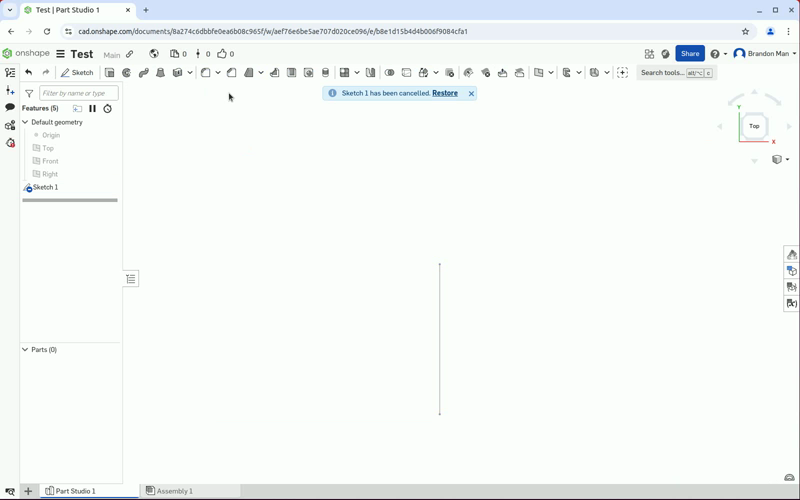
key(shift+h)
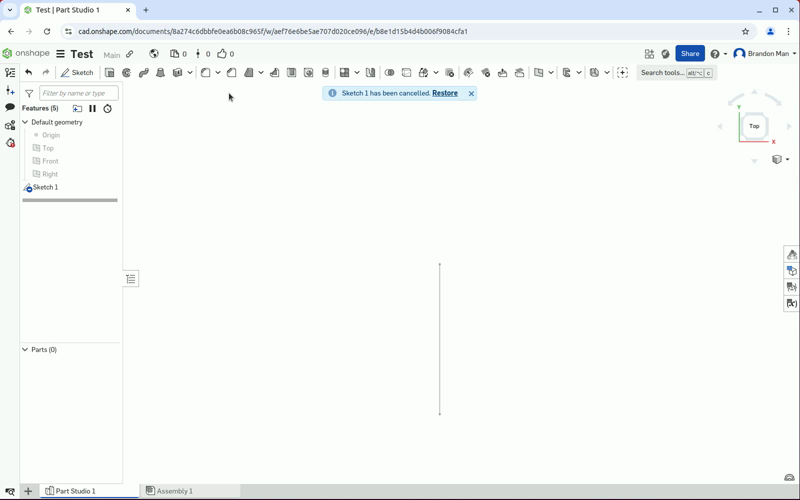
key(shift+s)
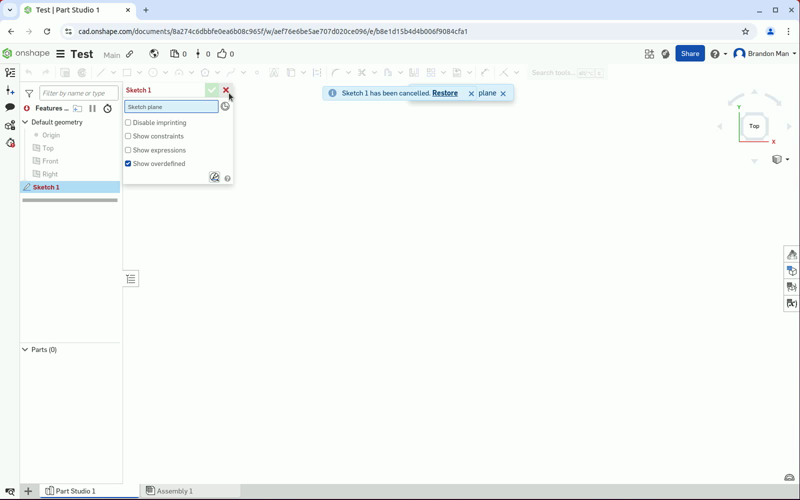
mouse_move(73, 150)
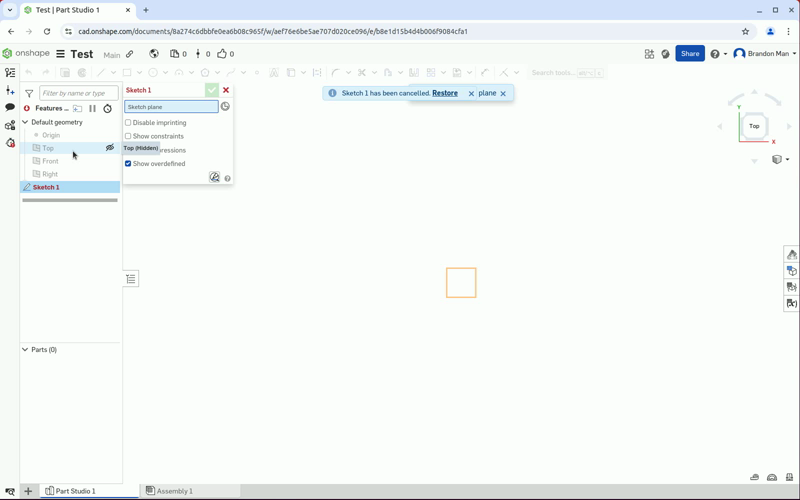
click(73, 150)
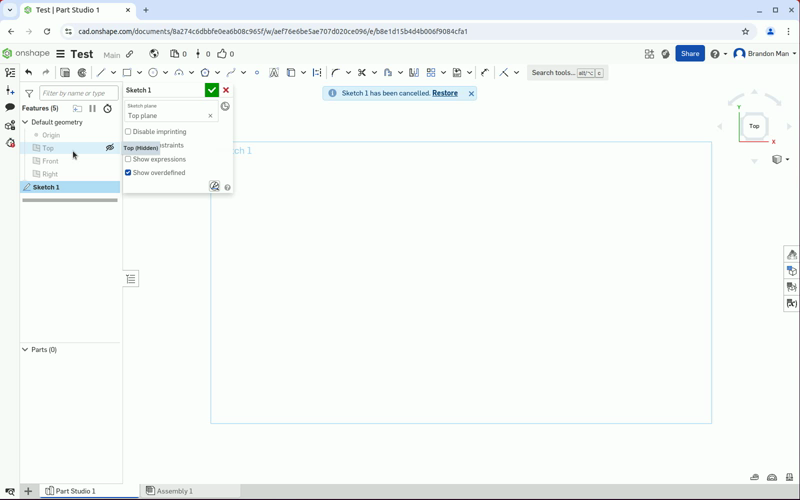
mouse_move(73, 352)
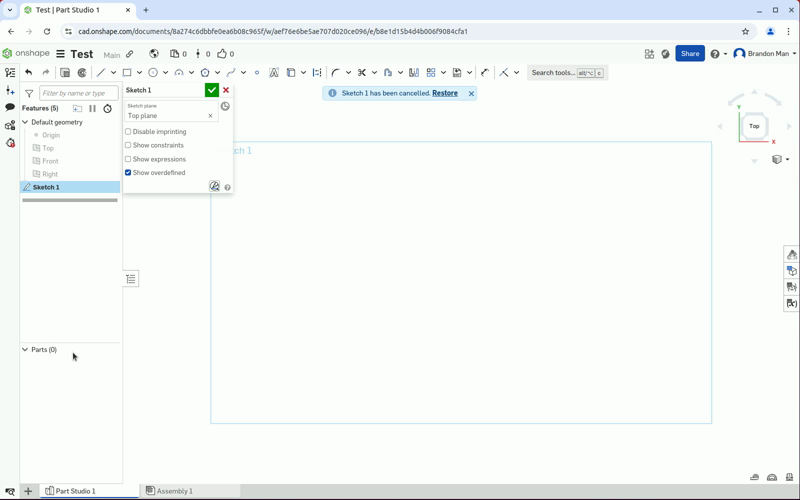
key(y)
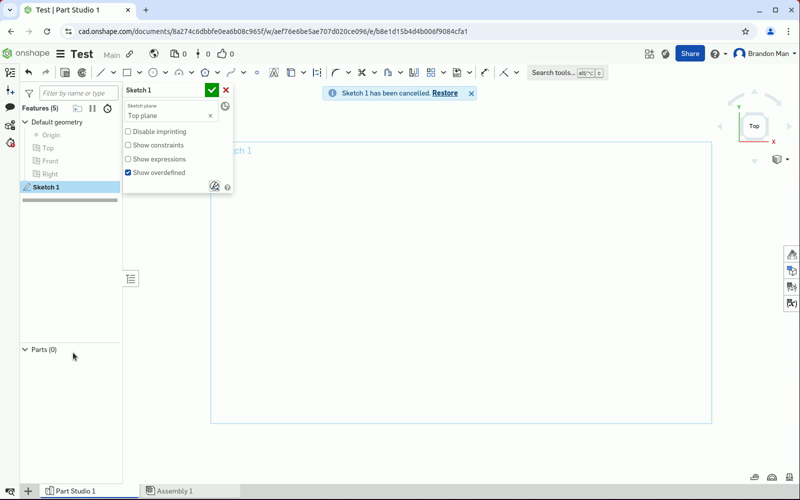
key(l)
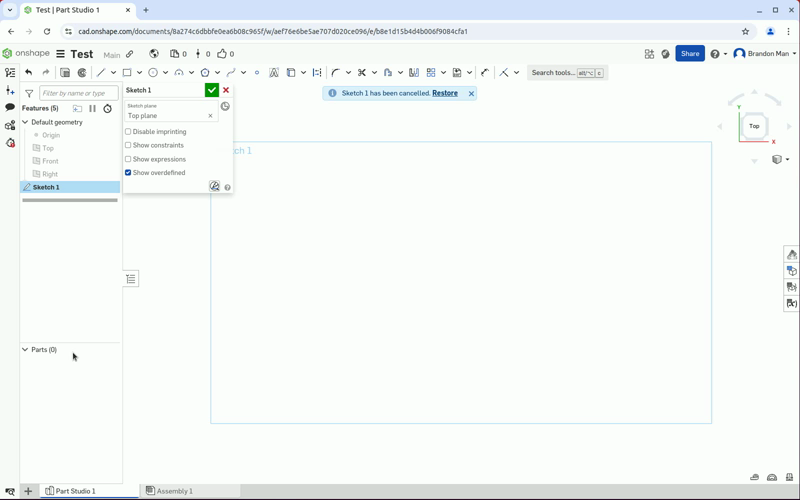
key_down(shift)
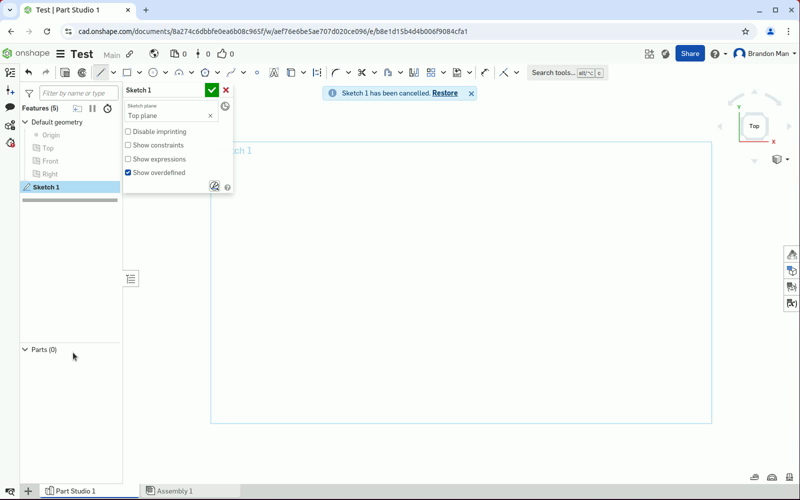
mouse_move(460, 282)
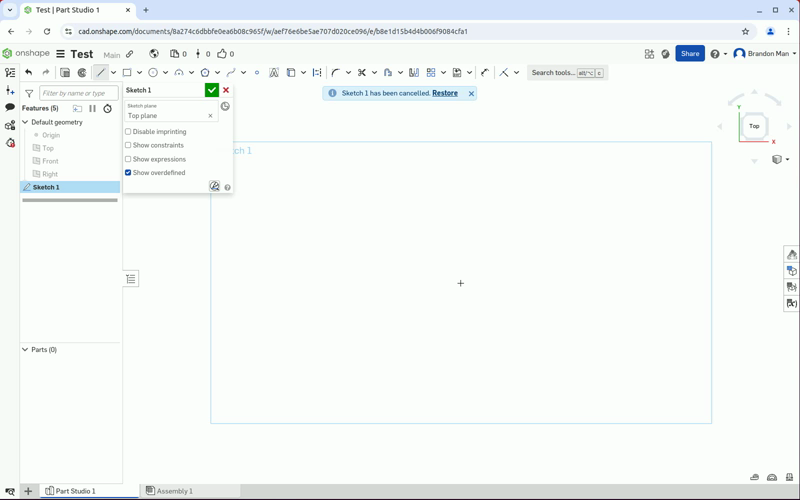
click(460, 282)
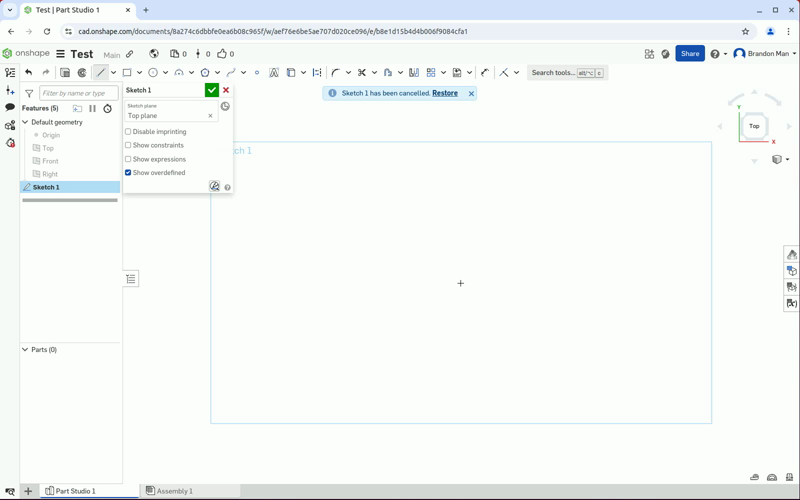
key_up(shift)
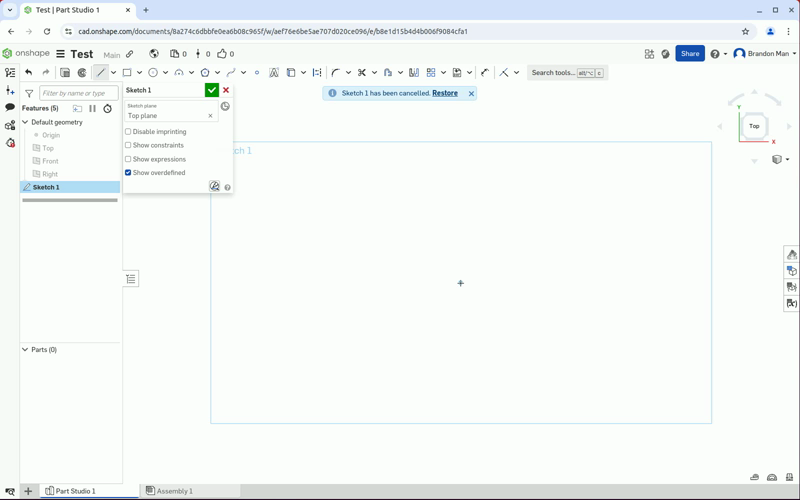
key_down(shift)
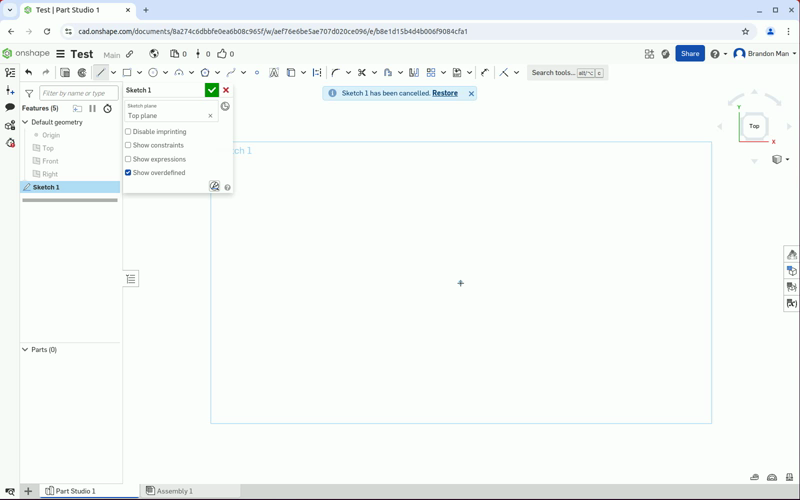
mouse_move(573, 282)
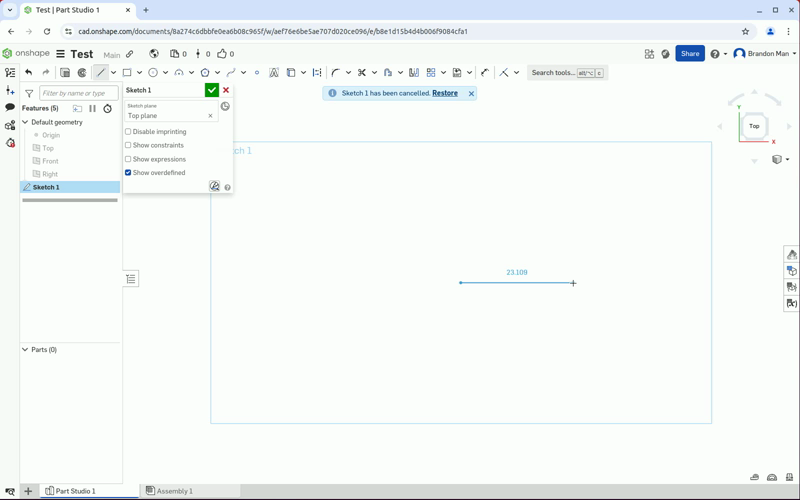
click(573, 282)
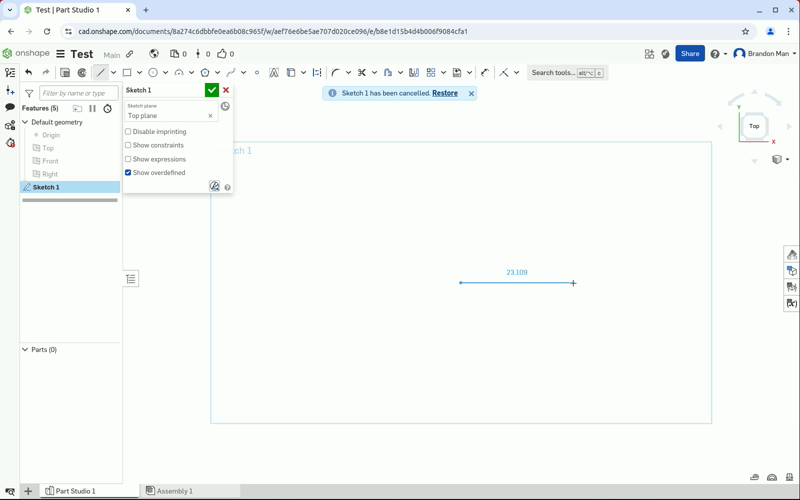
key_up(shift)
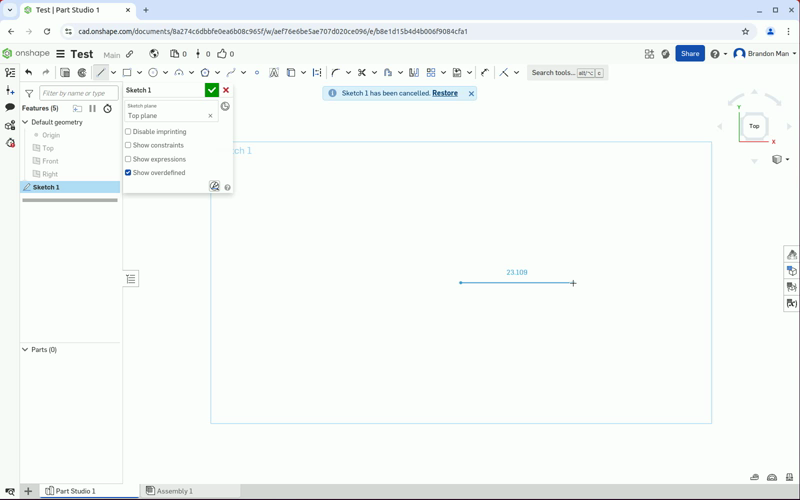
key_down(shift)
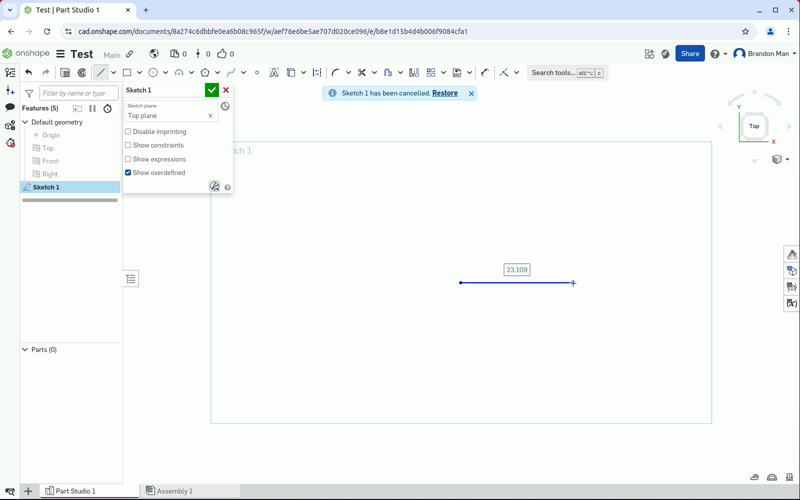
mouse_move(573, 198)
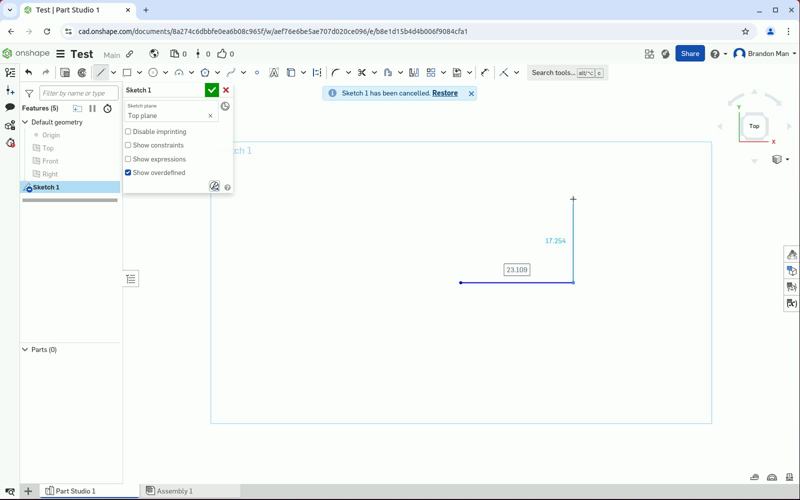
click(573, 198)
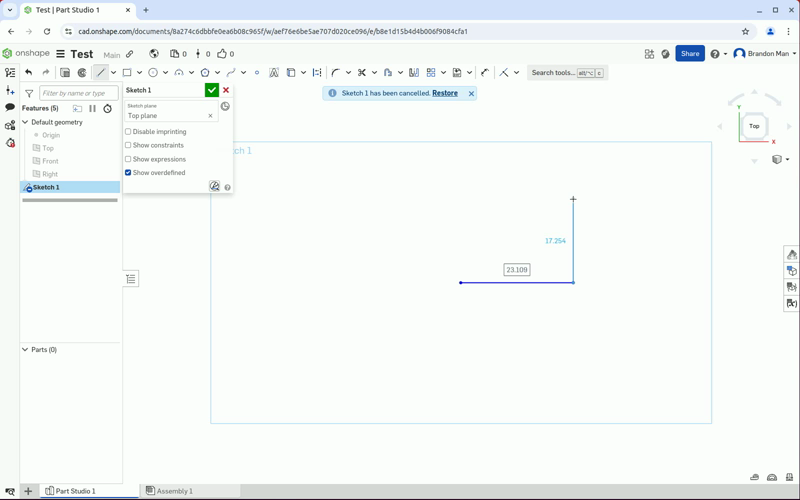
key_up(shift)
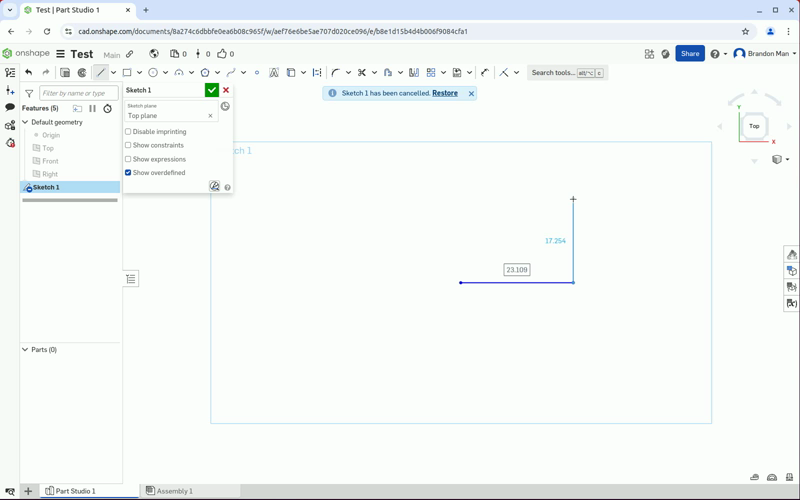
key_down(shift)
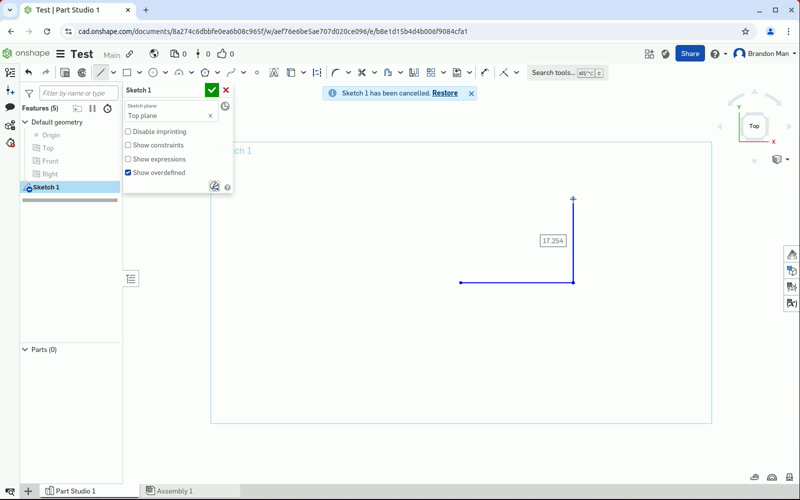
mouse_move(460, 198)
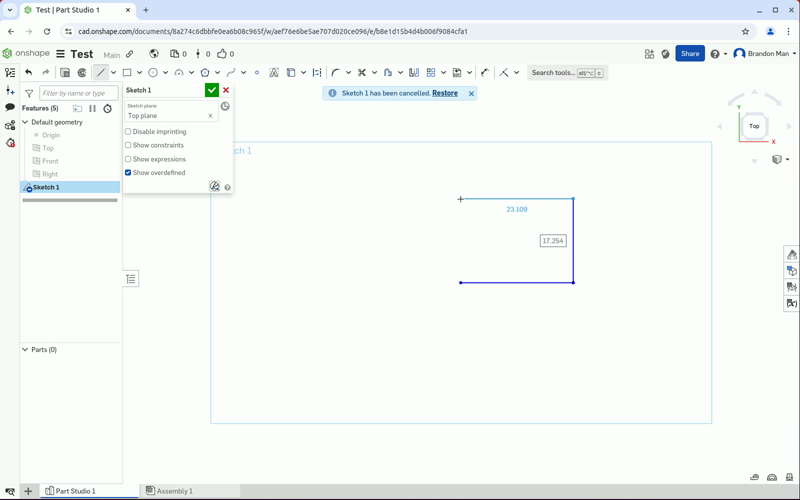
click(460, 198)
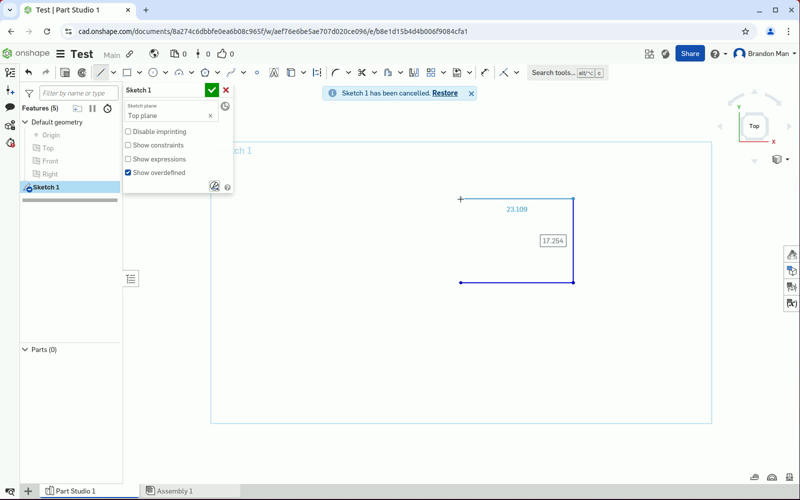
key_up(shift)
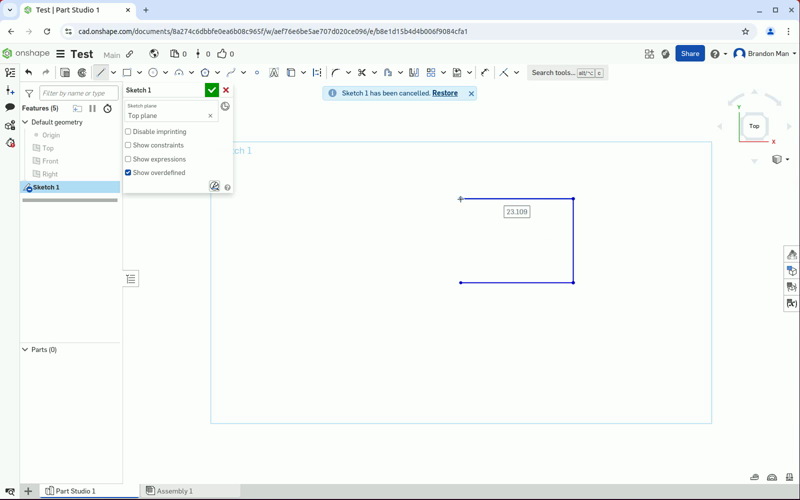
key_down(shift)
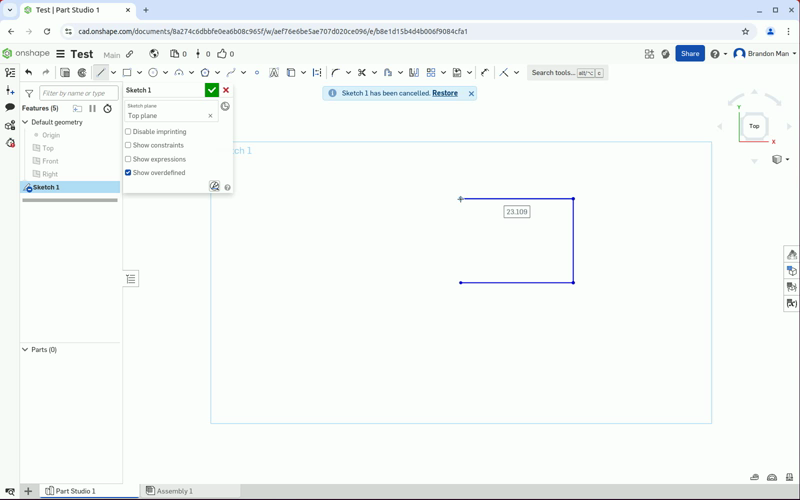
mouse_move(460, 282)
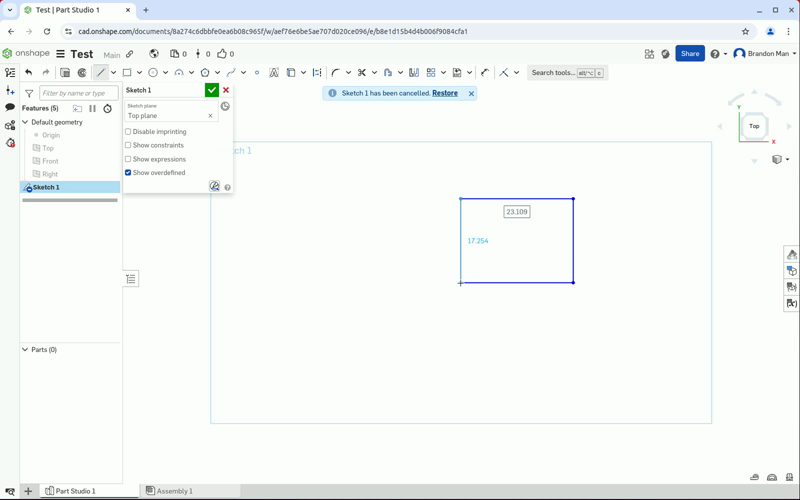
key_up(shift)
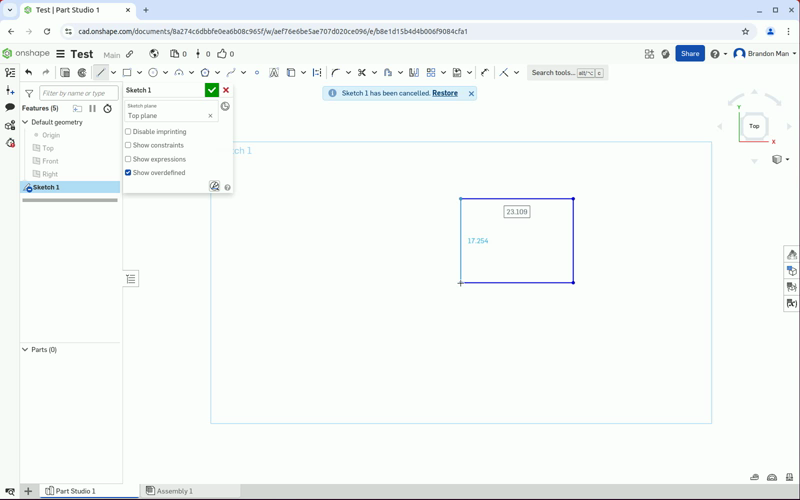
click(460, 282)
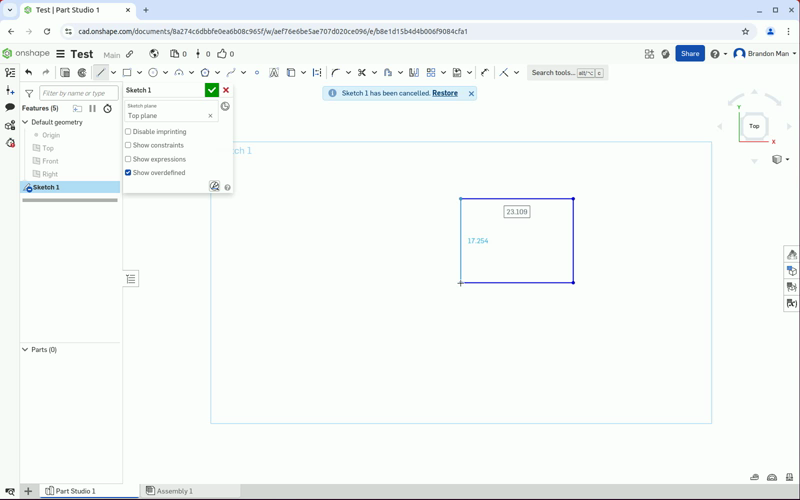
key(esc)
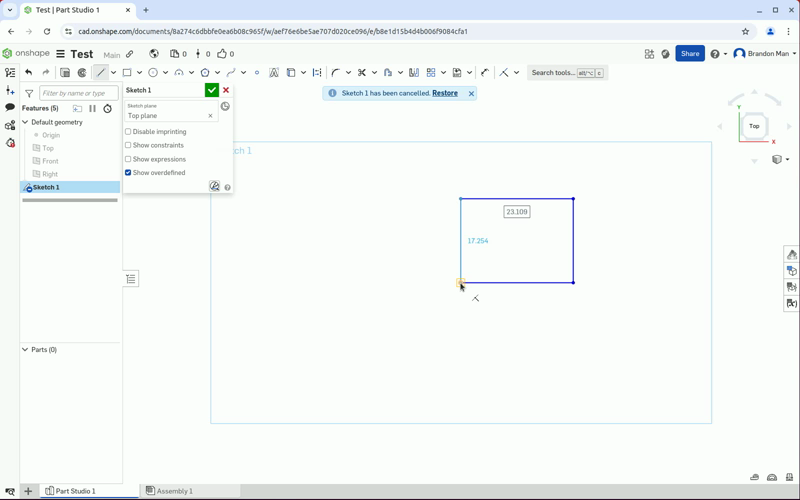
mouse_move(553, 258)
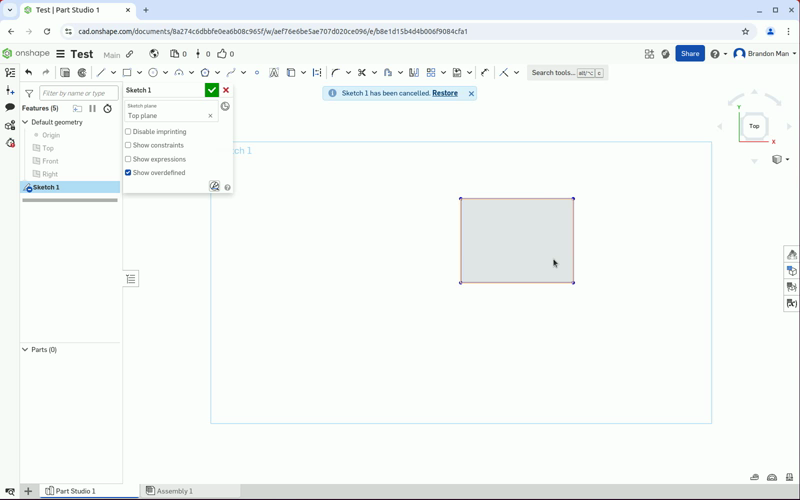
click(553, 258)
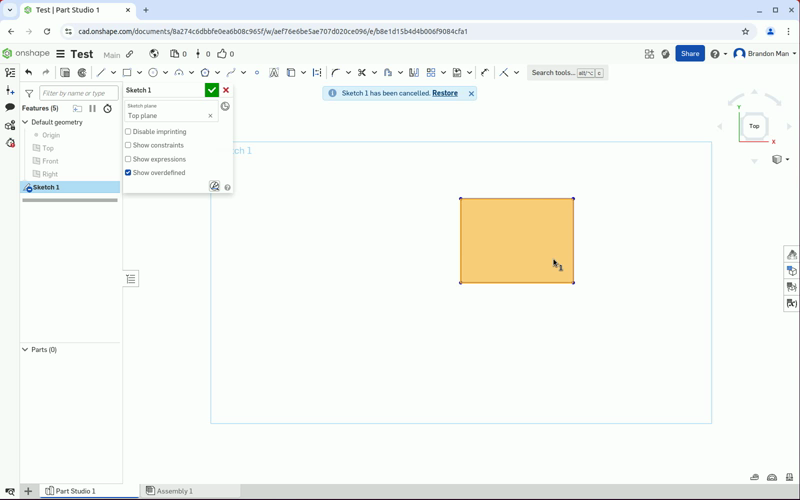
mouse_move(73, 352)
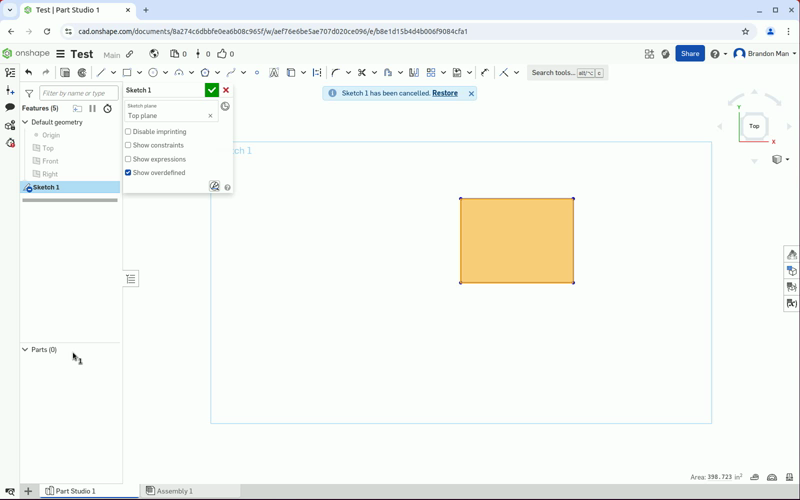
key(shift+y)
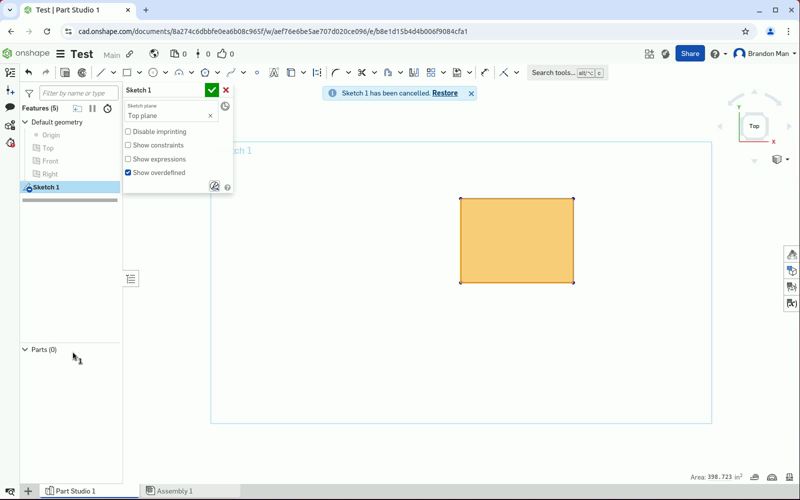
key(shift+e)
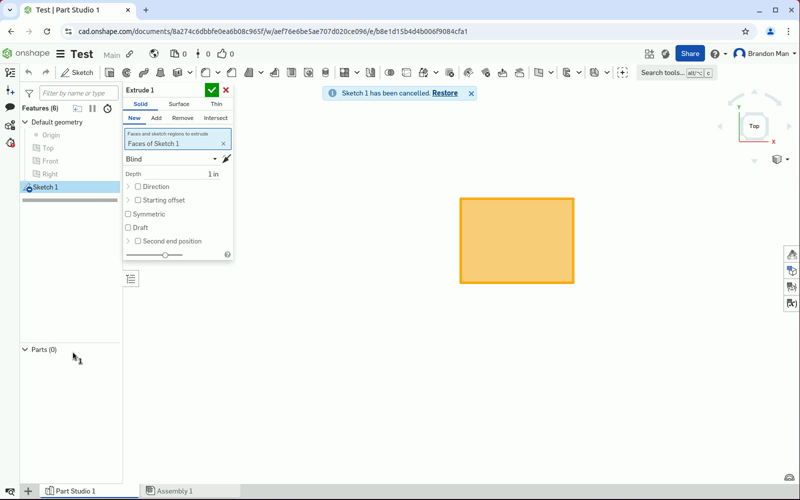
mouse_move(143, 106)
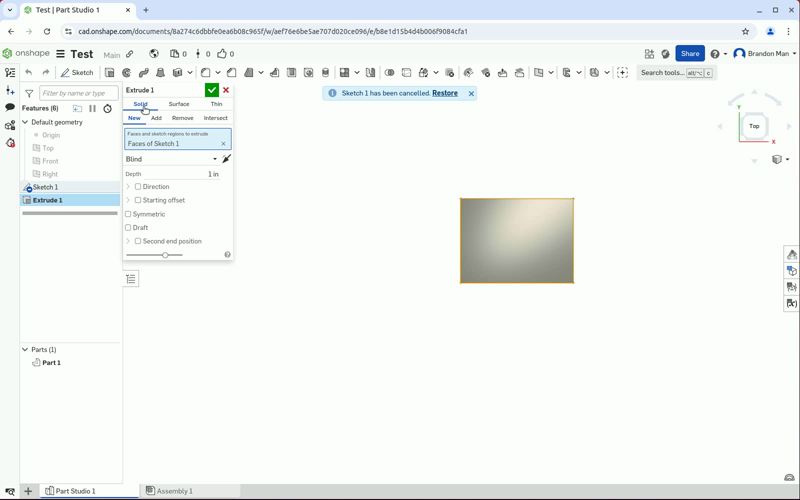
click(143, 106)
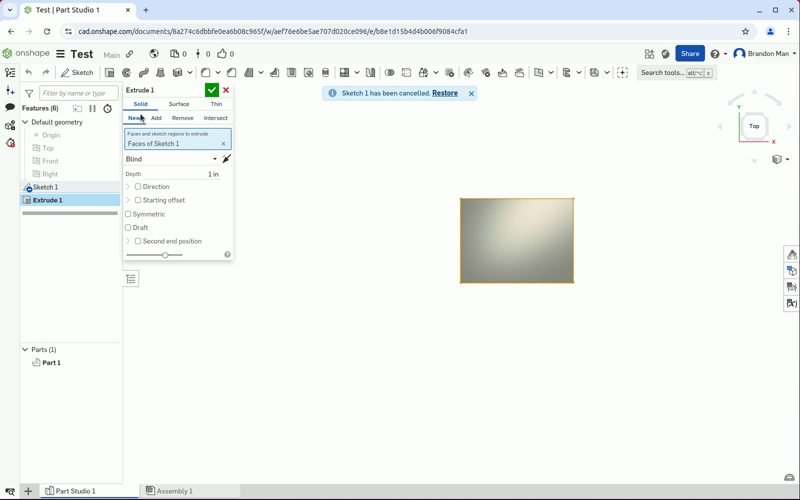
mouse_move(137, 120)
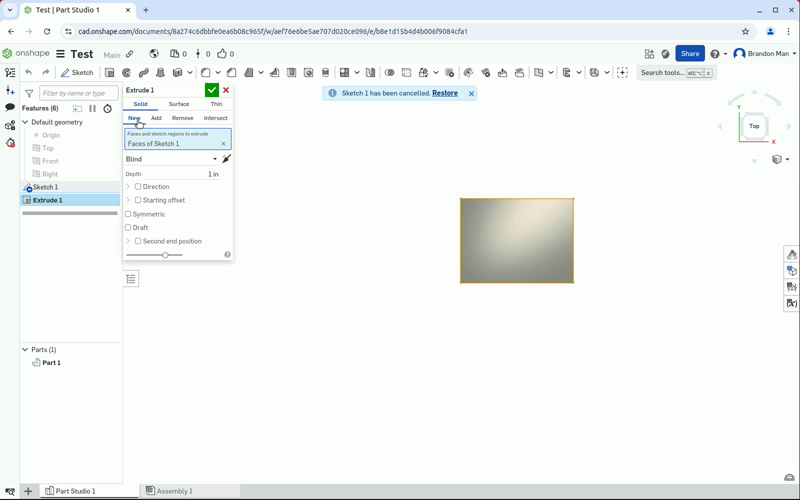
click(137, 120)
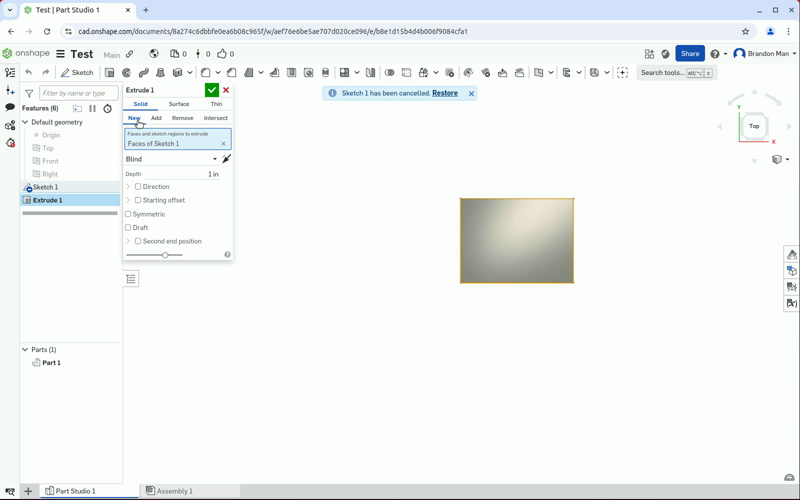
key(tab, 4)
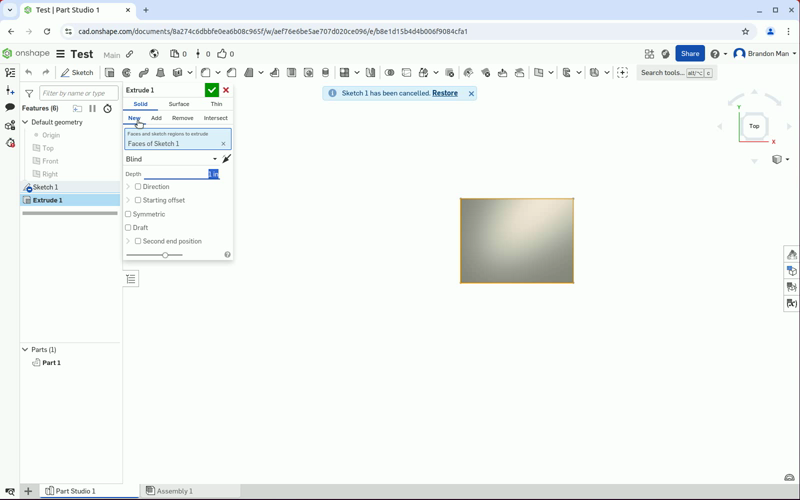
text(2.889)
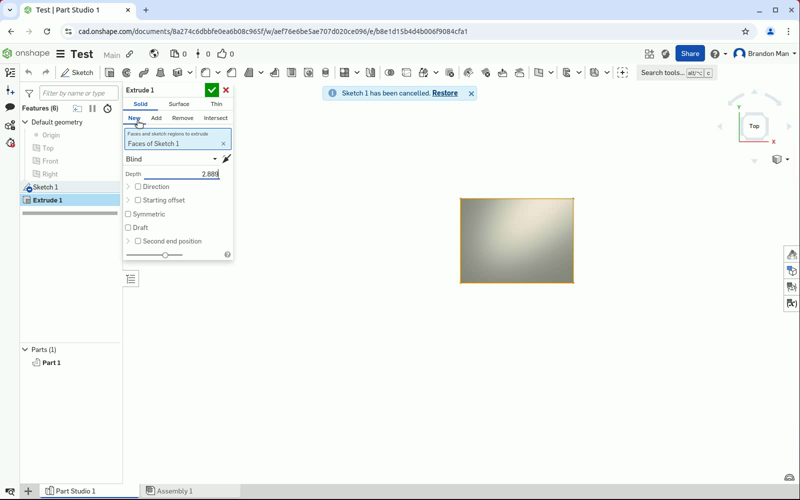
key(enter)
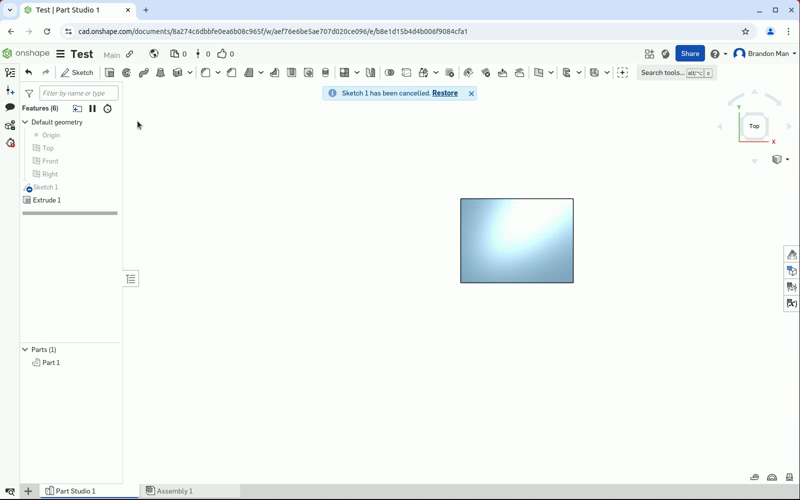
key(shift+h)
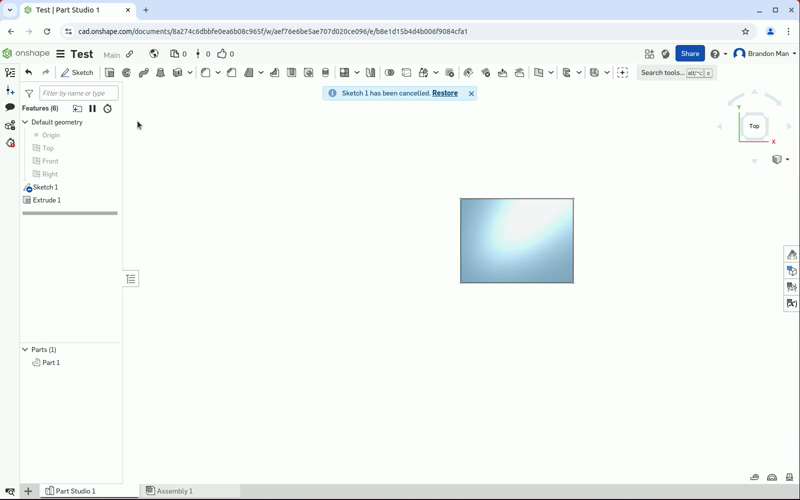
key(shift+h)
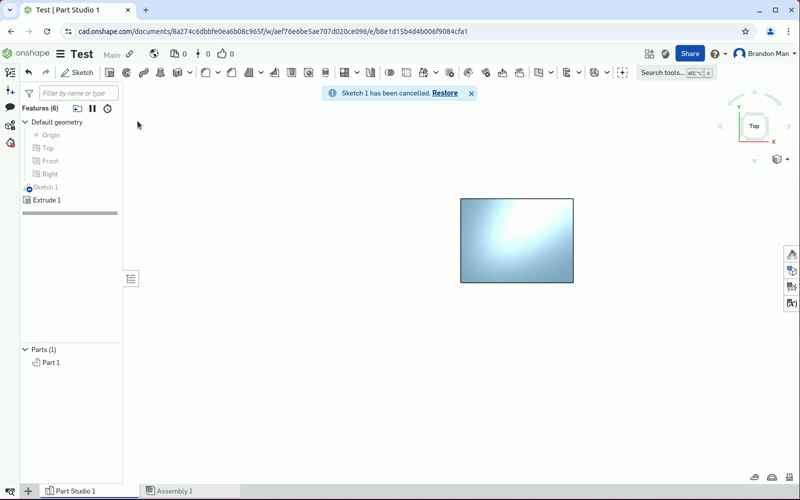
mouse_move(73, 189)
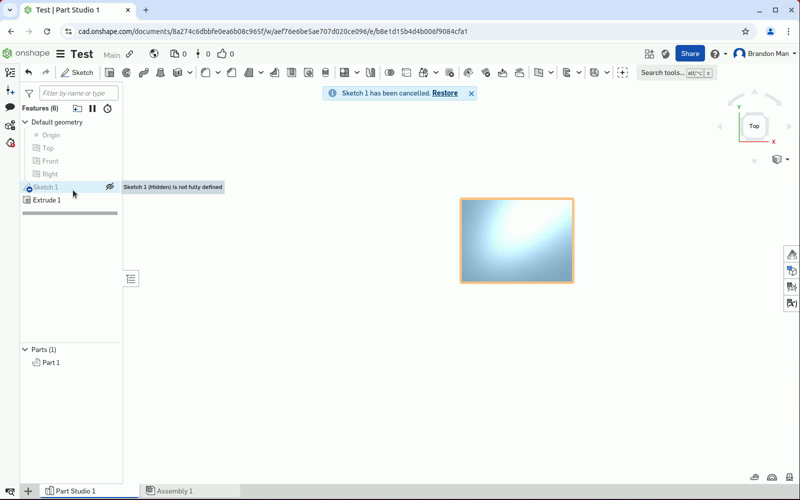
click(73, 189)
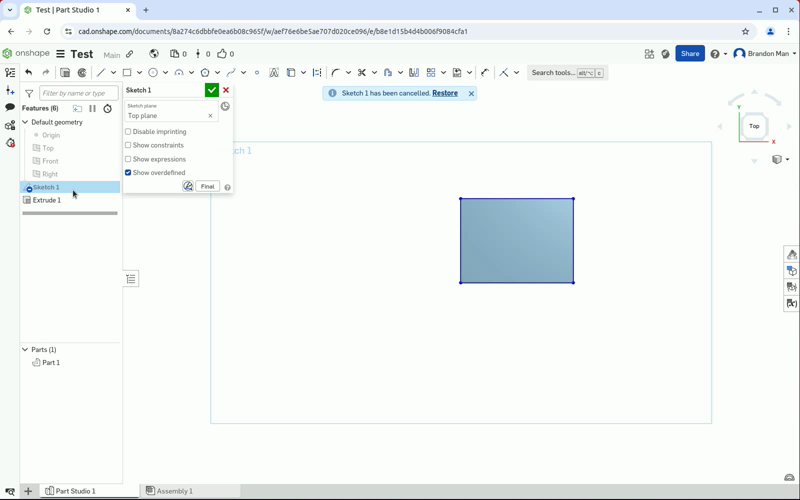
mouse_move(229, 92)
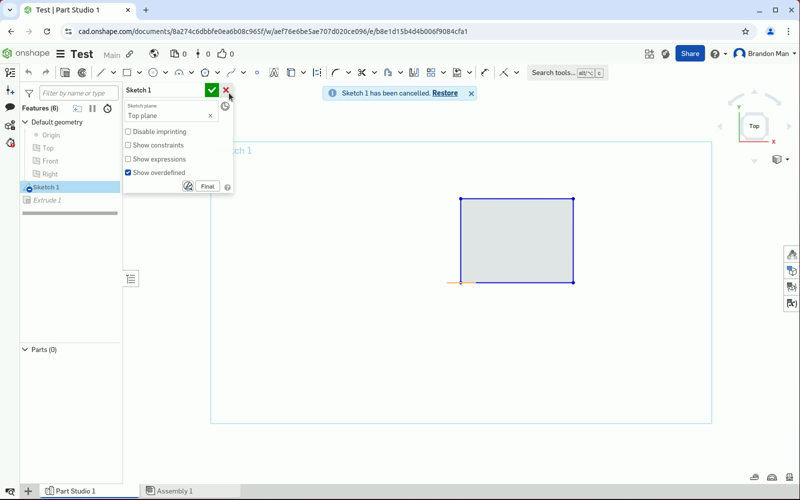
click(229, 92)
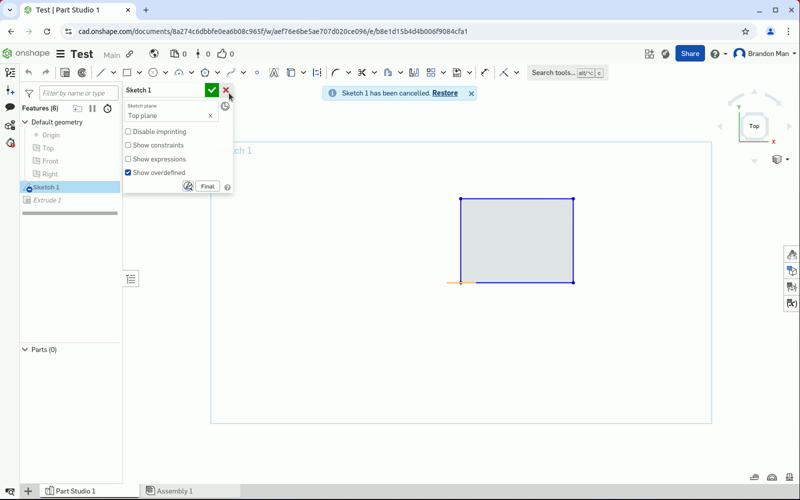
key(shift+s)
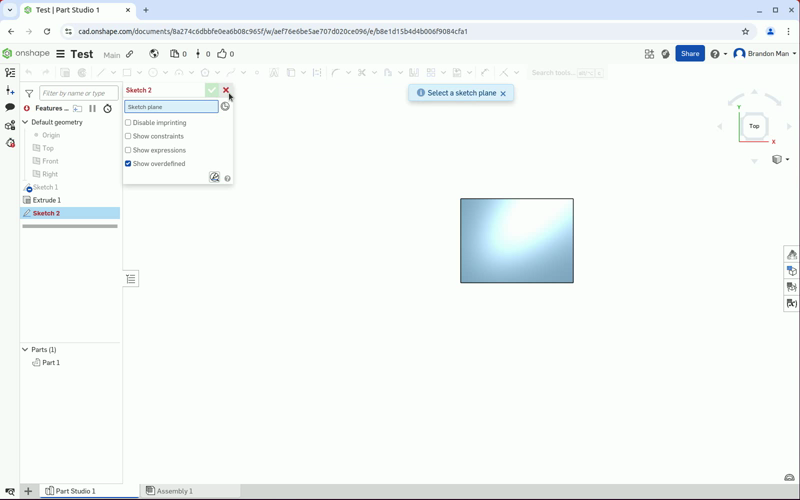
mouse_move(73, 150)
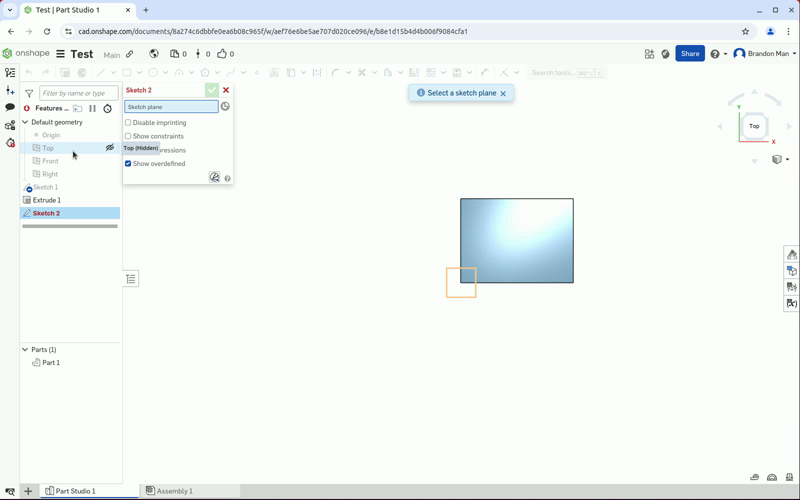
click(73, 150)
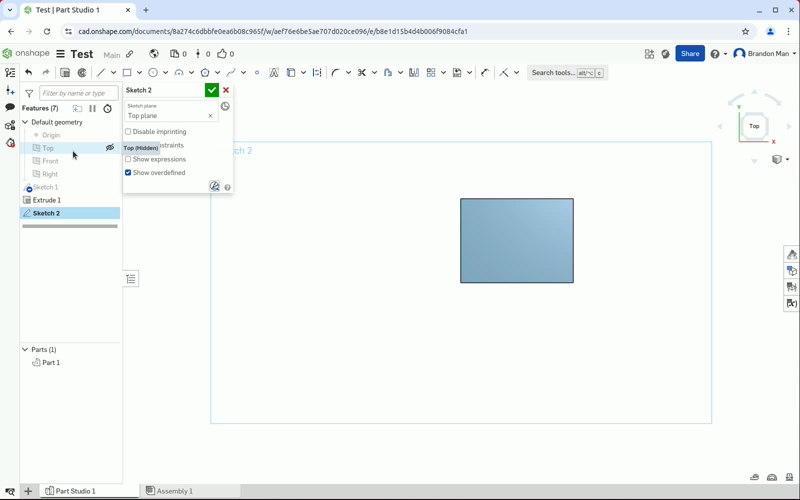
mouse_move(73, 352)
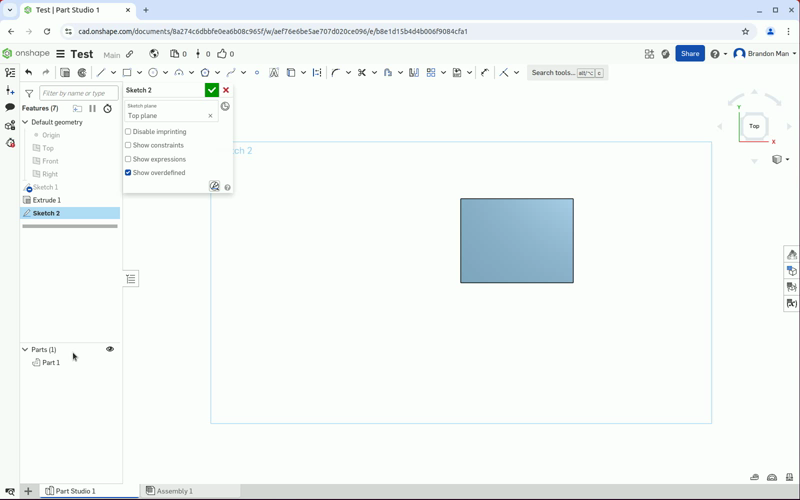
key(y)
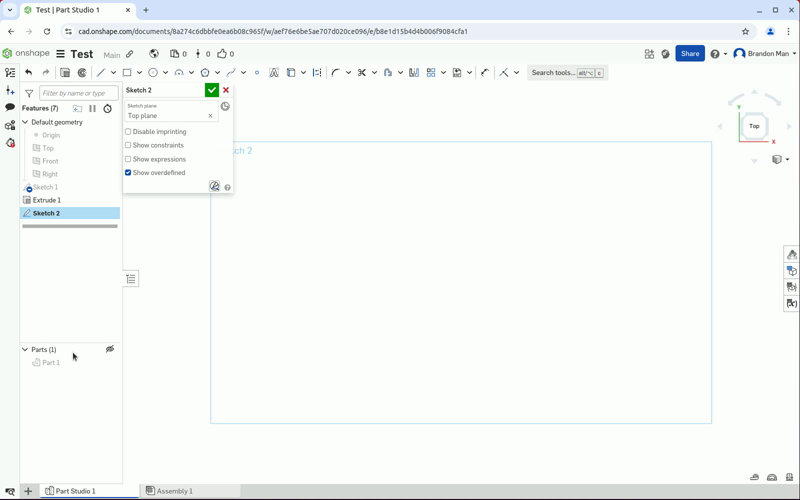
key(l)
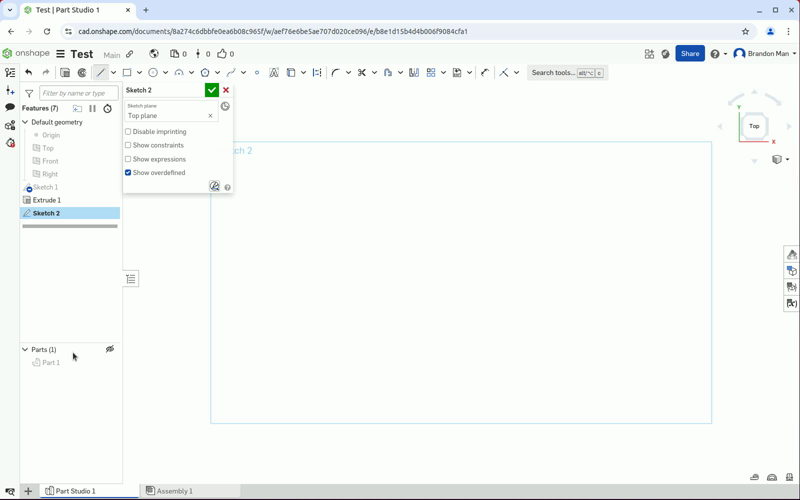
key_down(shift)
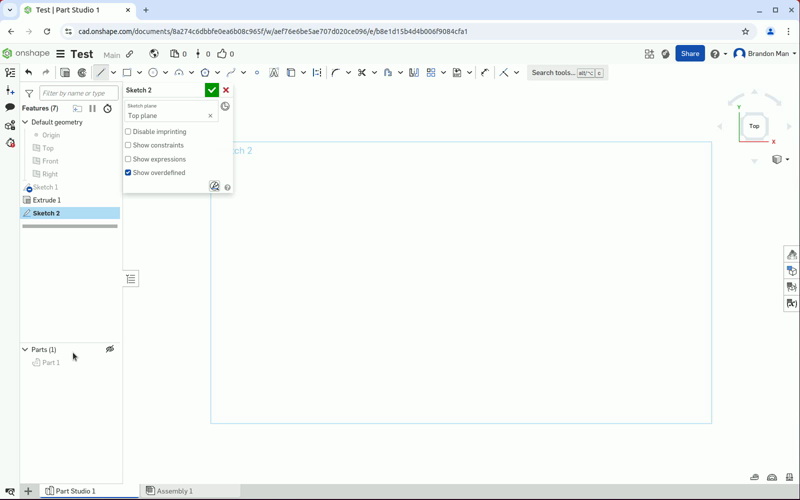
mouse_move(460, 282)
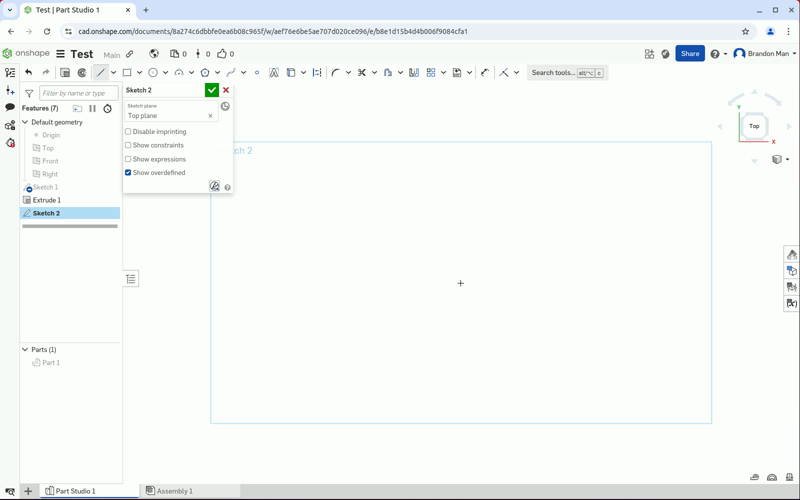
click(460, 282)
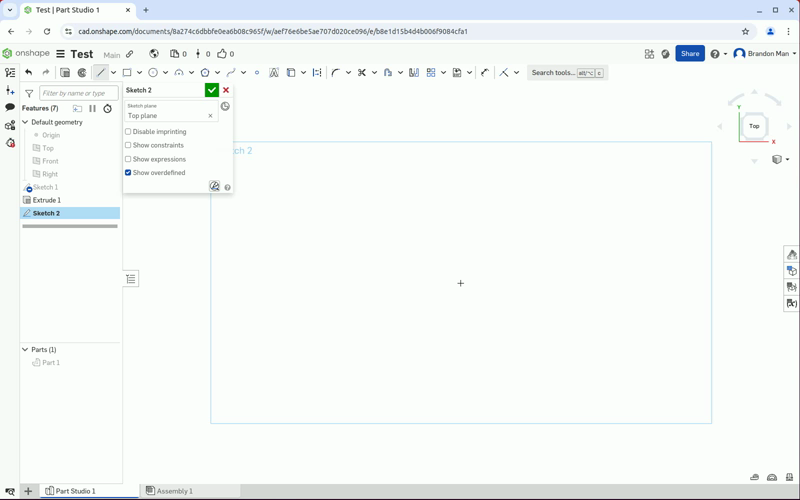
key_up(shift)
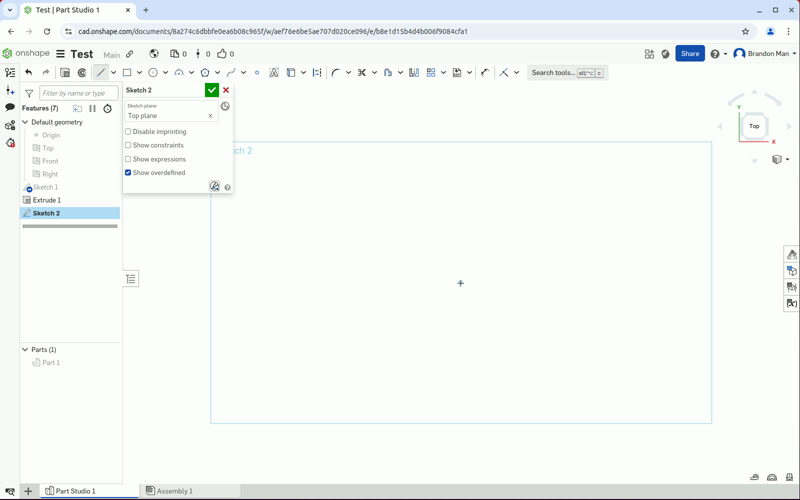
key_down(shift)
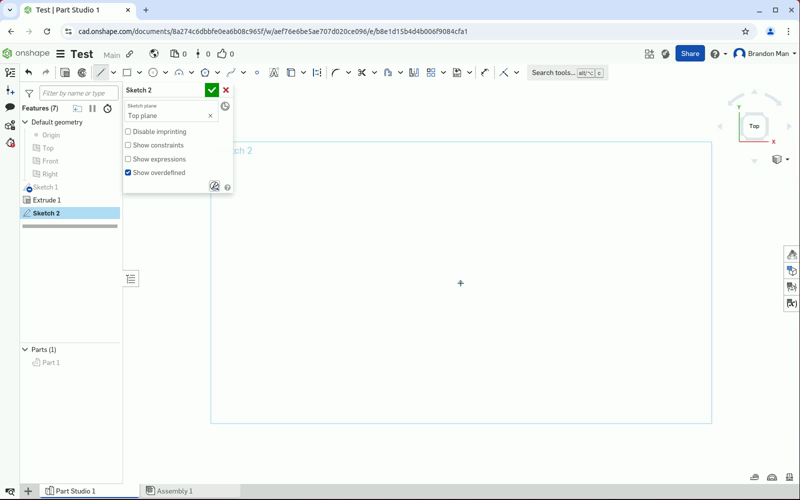
mouse_move(573, 282)
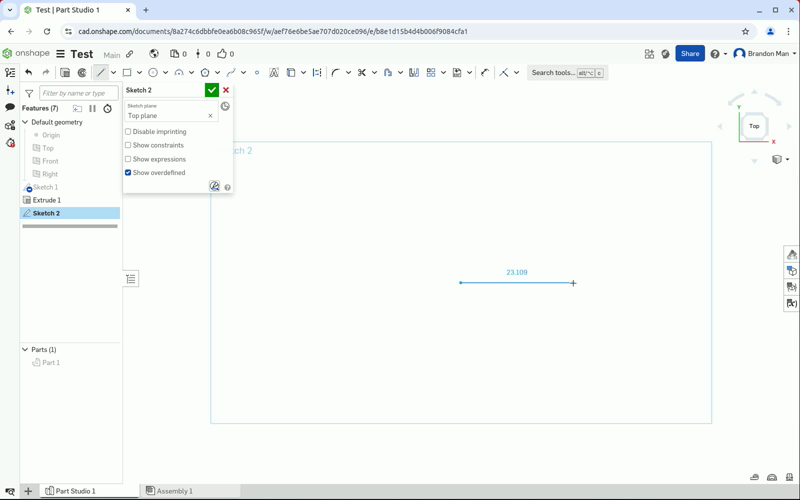
click(573, 282)
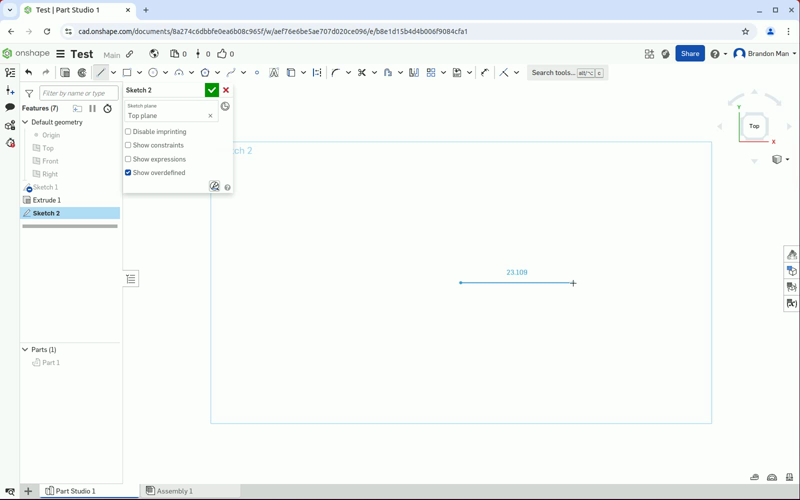
key_up(shift)
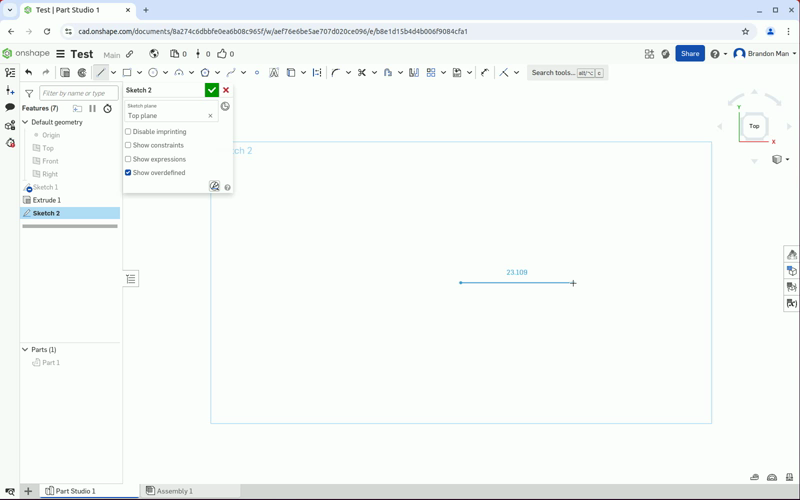
key_down(shift)
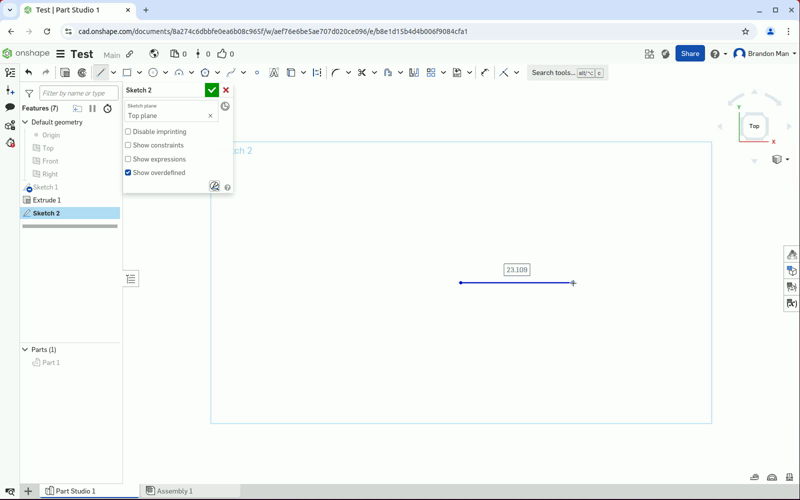
mouse_move(573, 198)
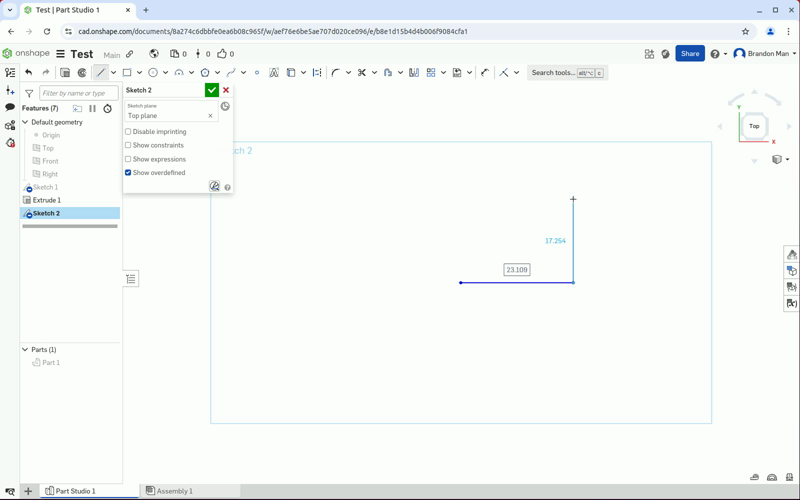
click(573, 198)
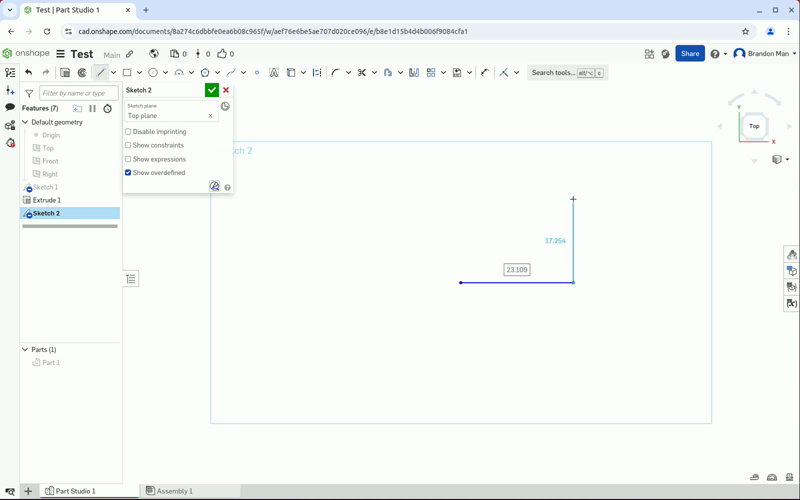
key_up(shift)
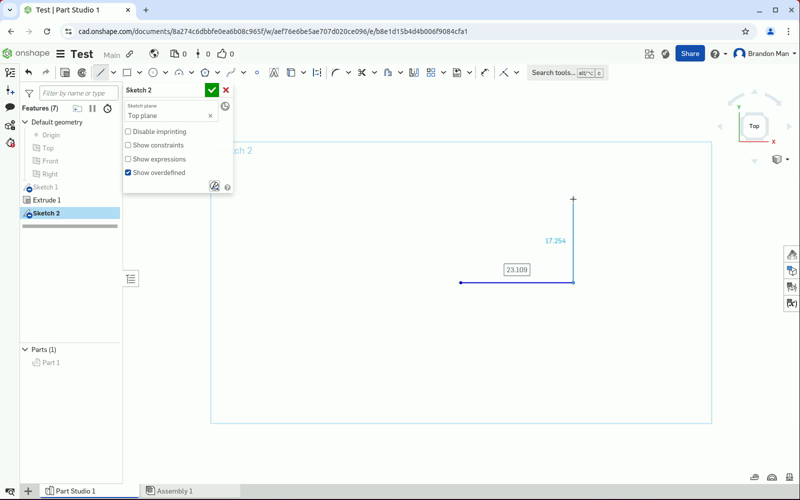
key_down(shift)
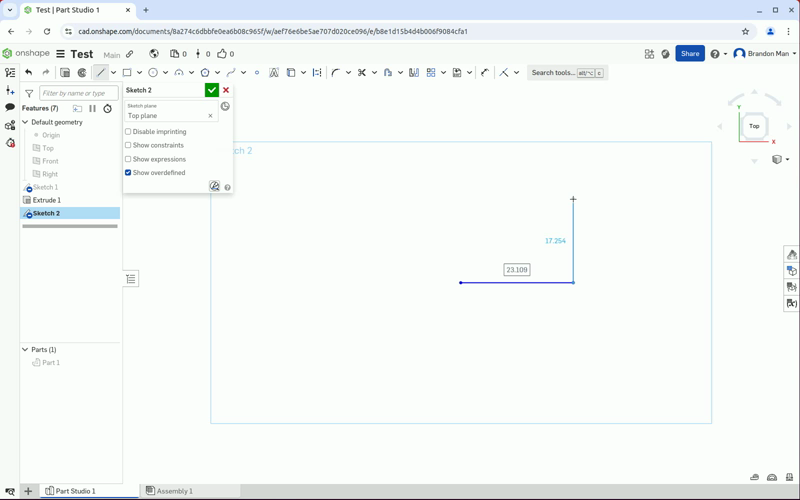
mouse_move(460, 198)
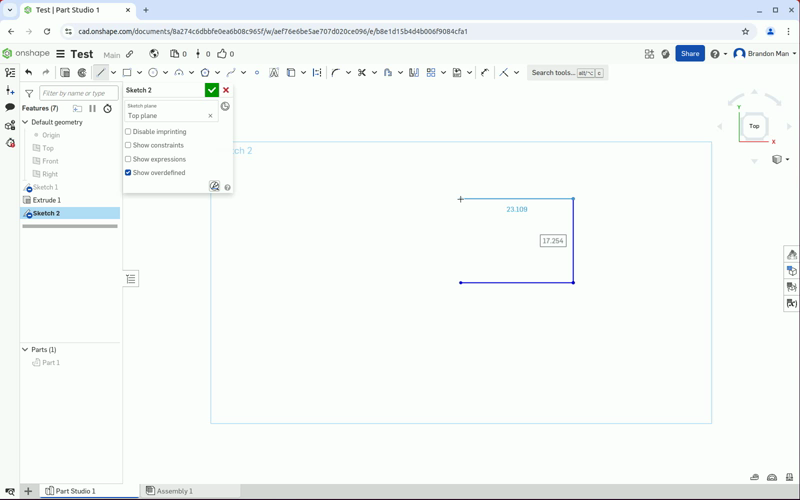
click(460, 198)
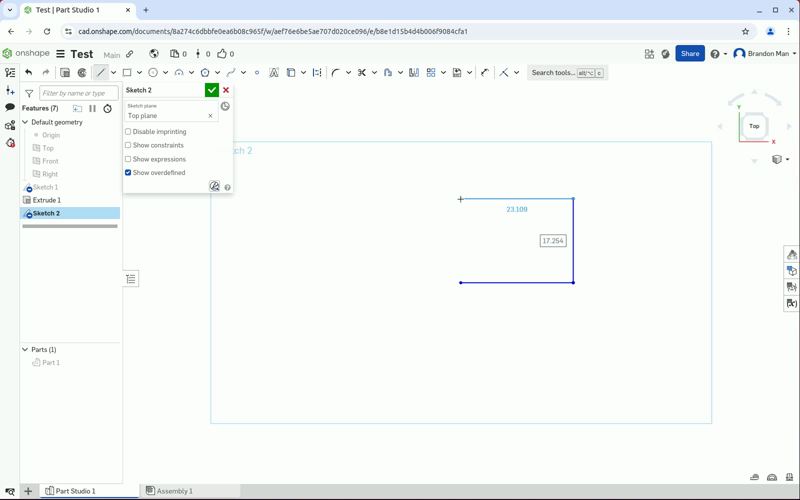
key_up(shift)
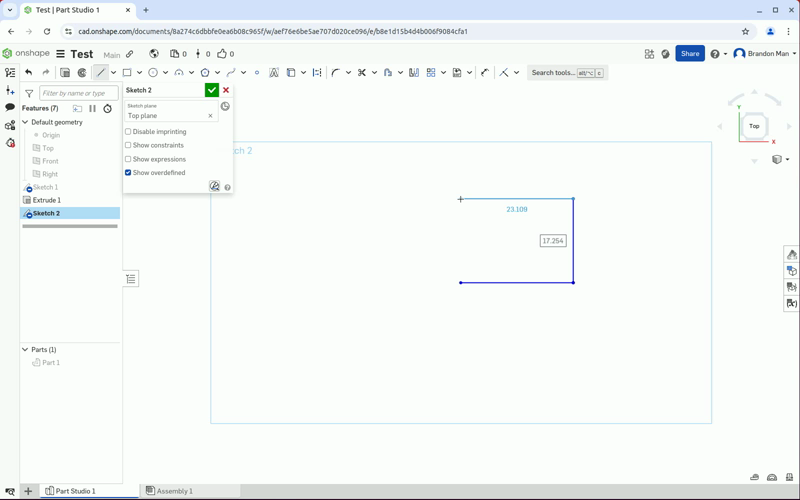
key_down(shift)
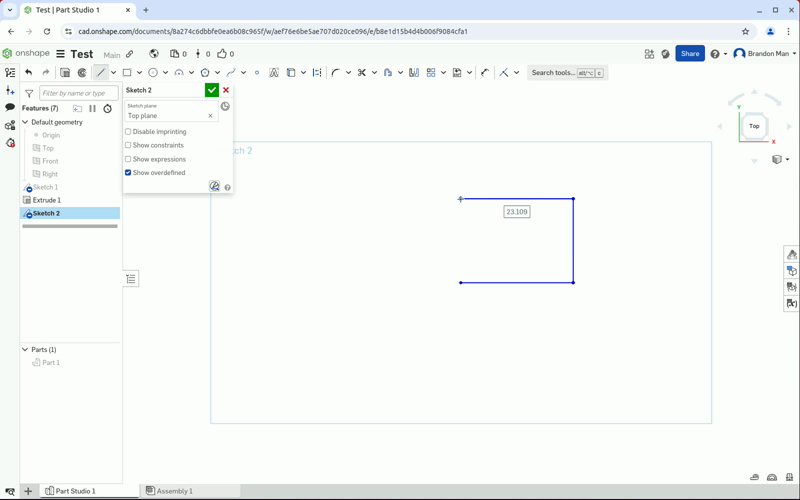
mouse_move(460, 282)
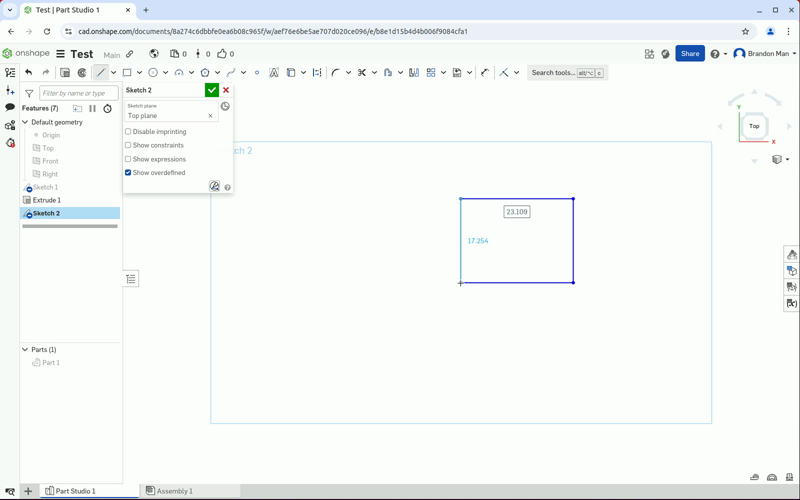
key_up(shift)
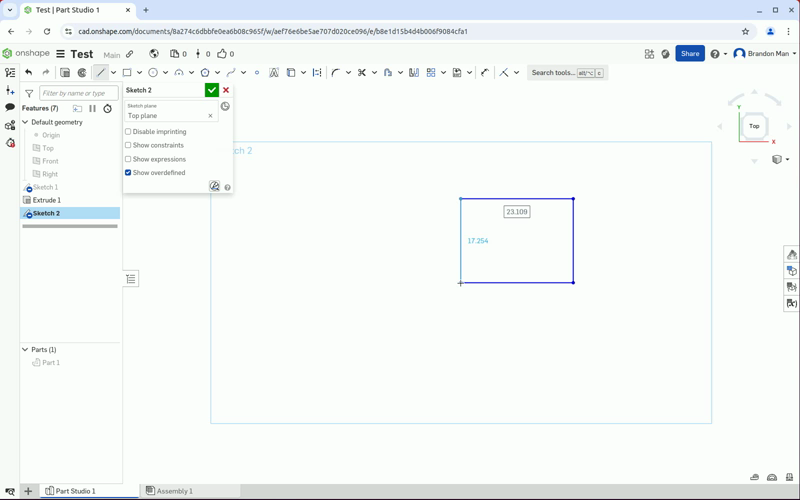
click(460, 282)
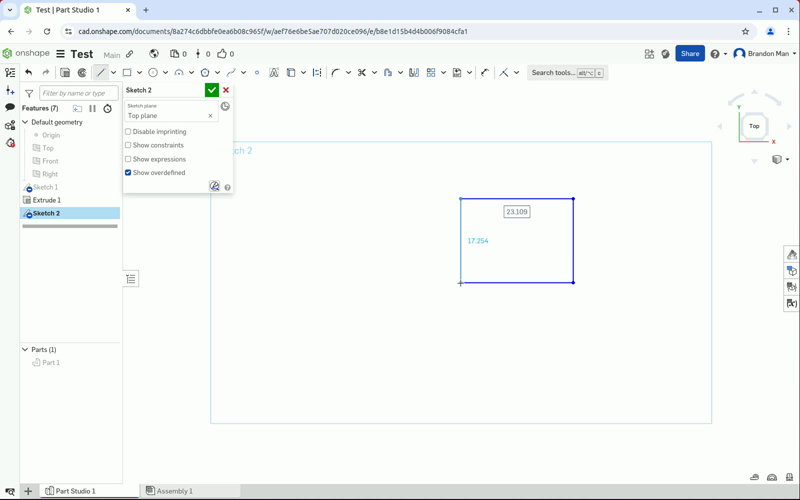
key(esc)
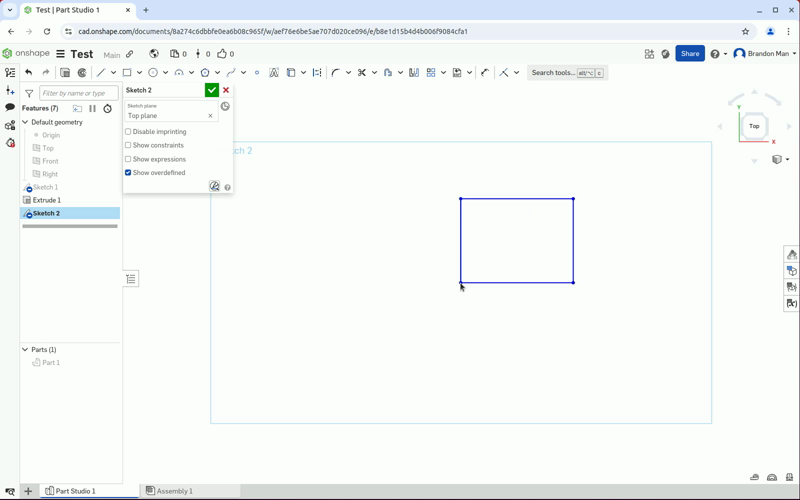
mouse_move(505, 228)
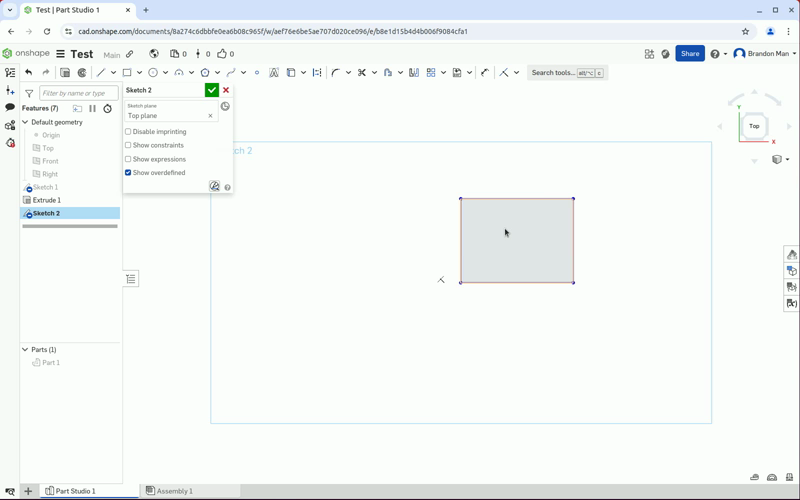
click(505, 228)
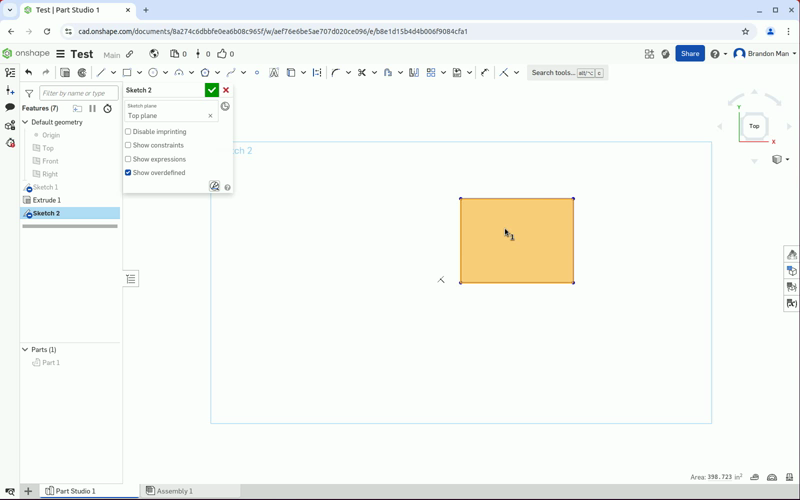
mouse_move(73, 352)
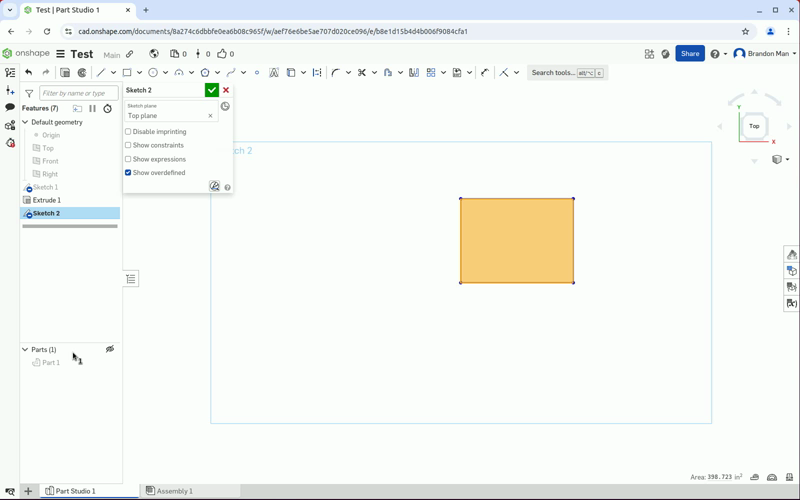
key(shift+y)
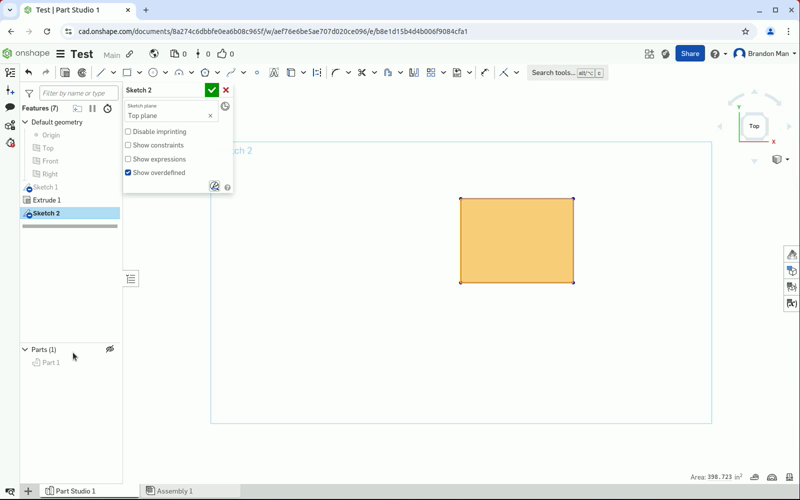
key(shift+e)
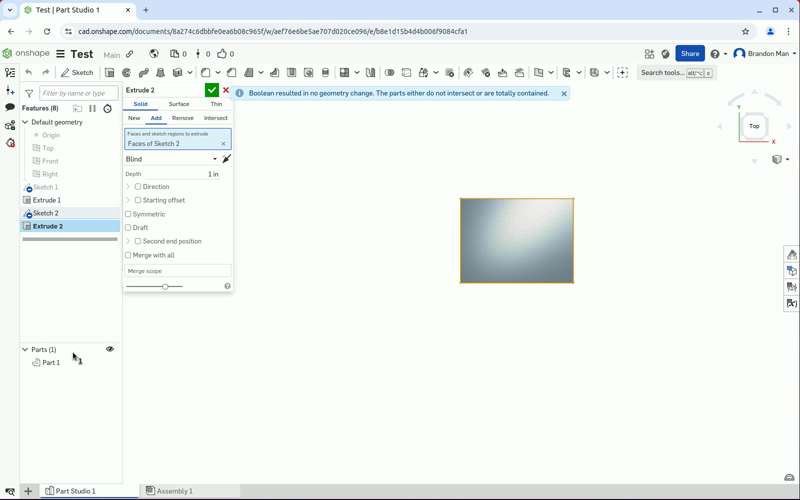
mouse_move(143, 106)
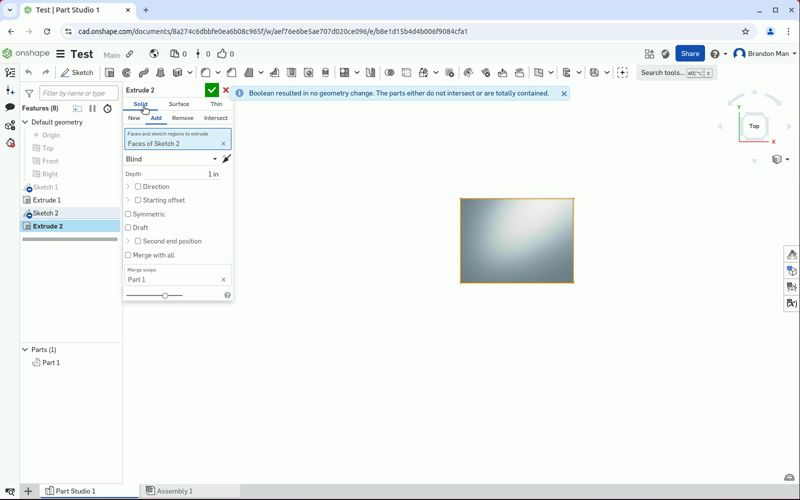
click(143, 106)
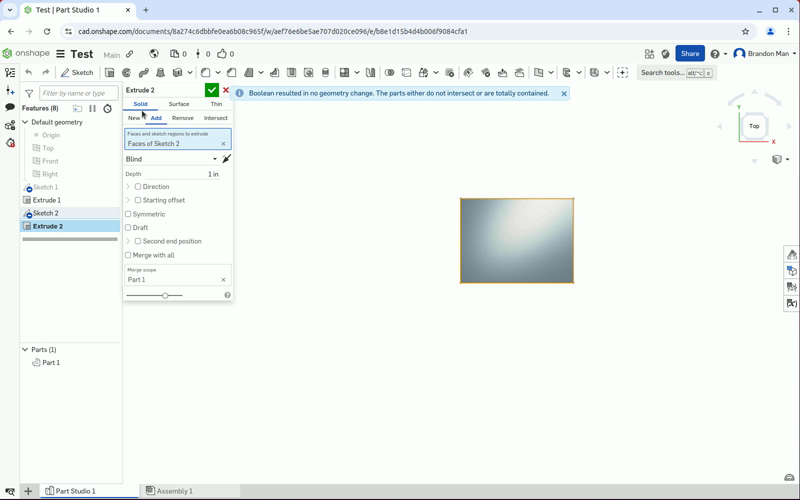
mouse_move(137, 120)
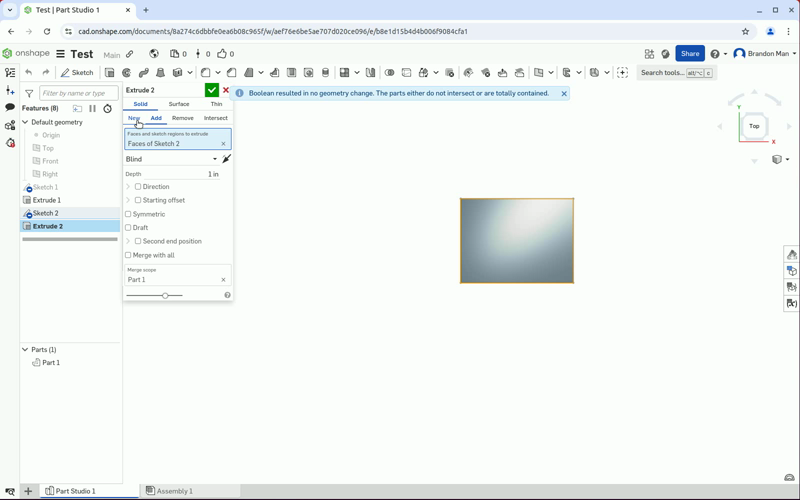
click(137, 120)
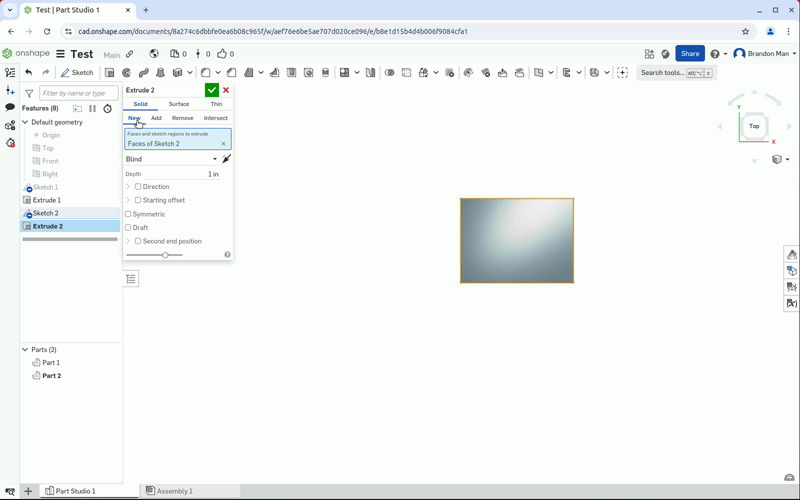
key(tab, 4)
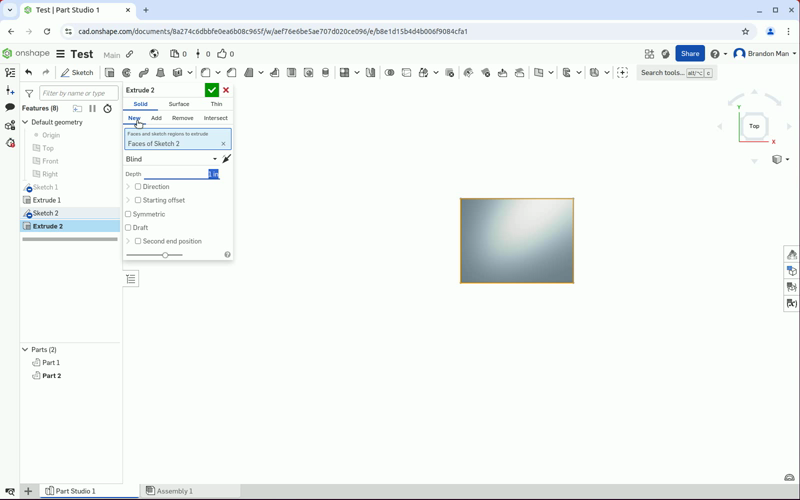
text(2.889)
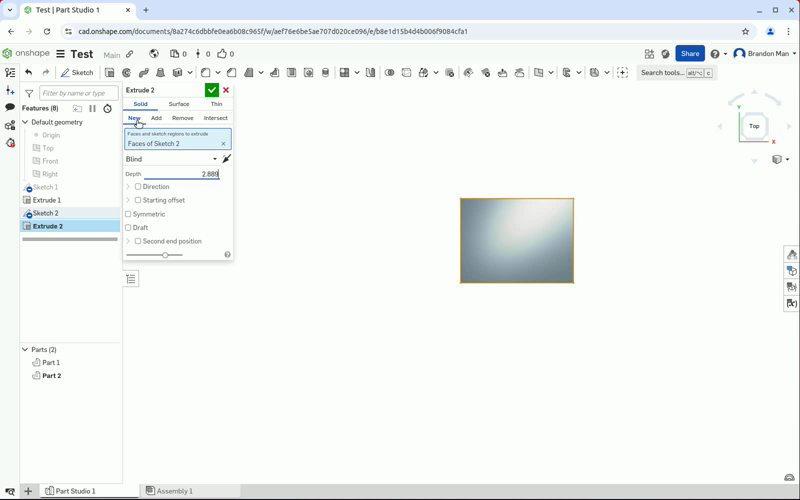
key(enter)
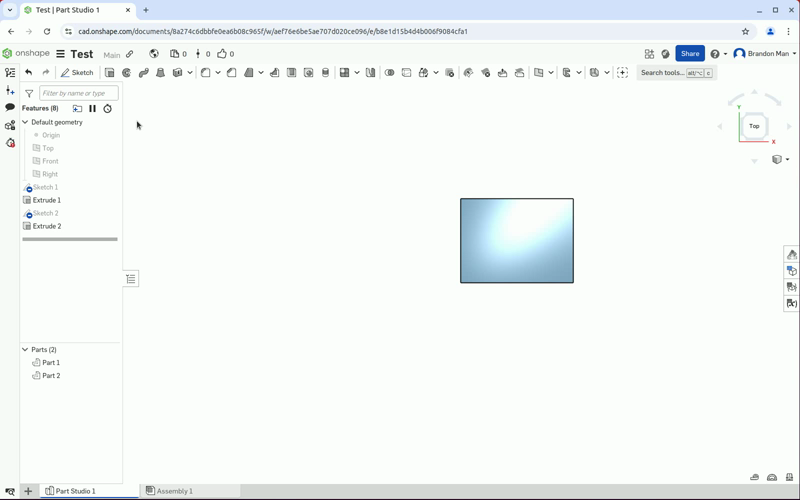
key(shift+h)
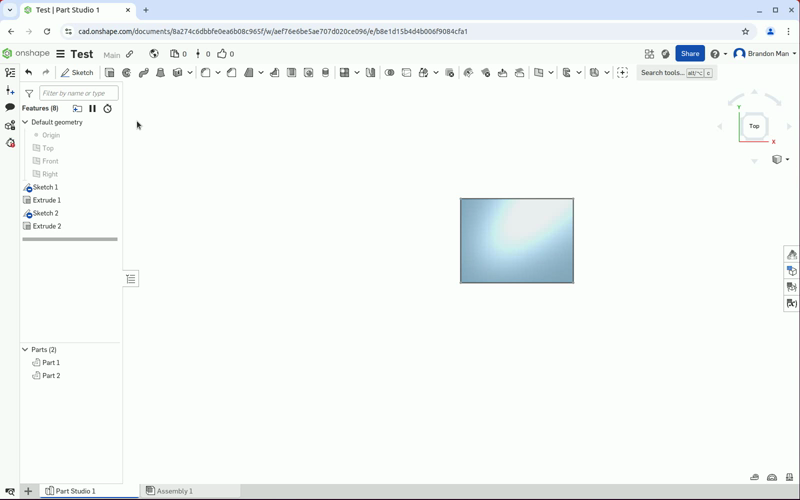
key(shift+h)
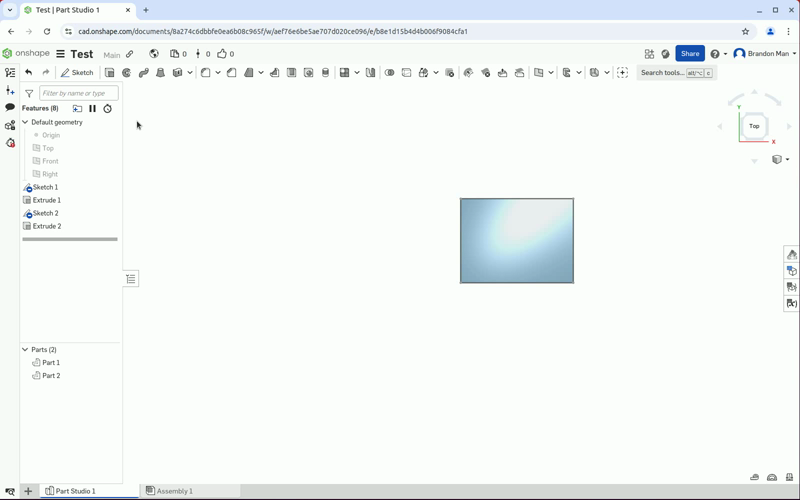
key(shift+7)
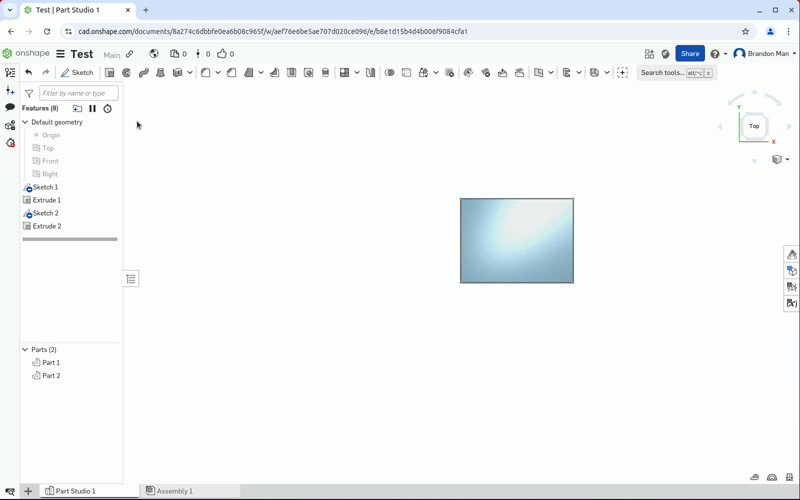
key(up, 3)
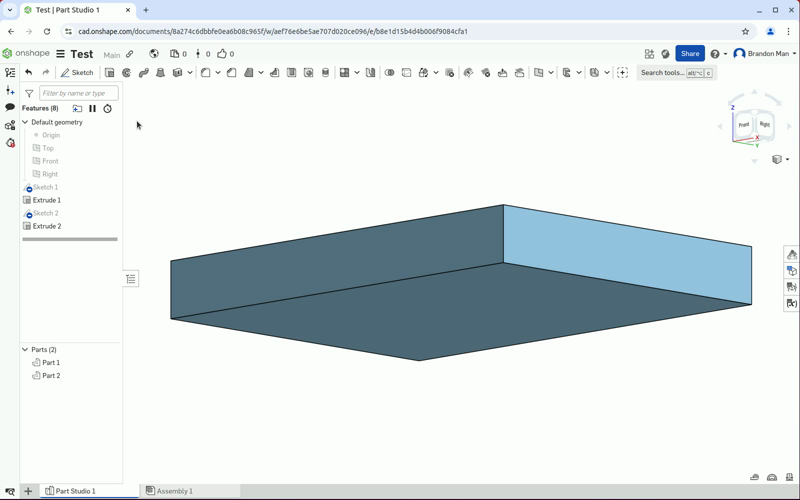
key(left, 3)
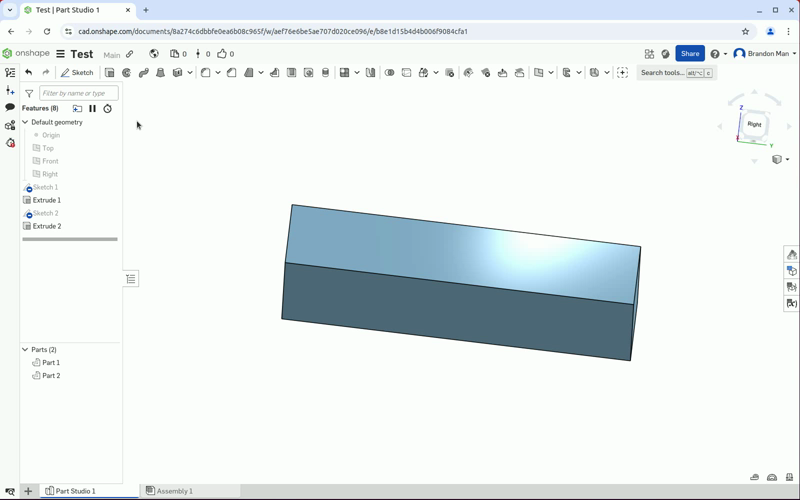
key(right, 3)
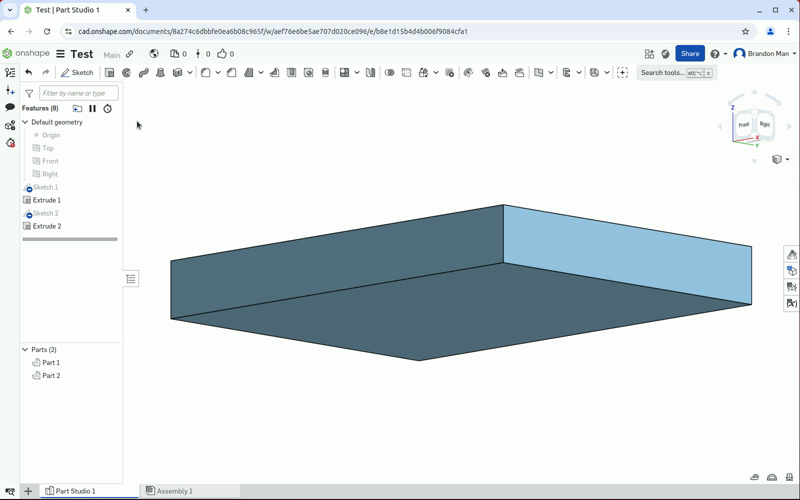
key(down, 3)
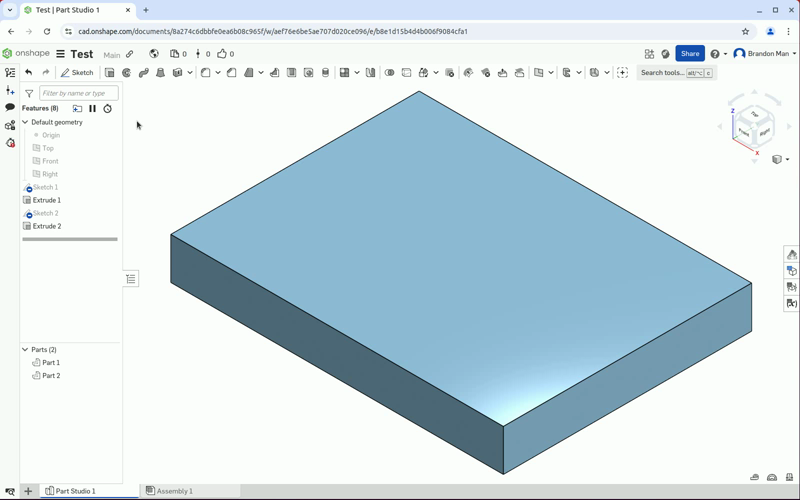
mouse_move(73, 189)
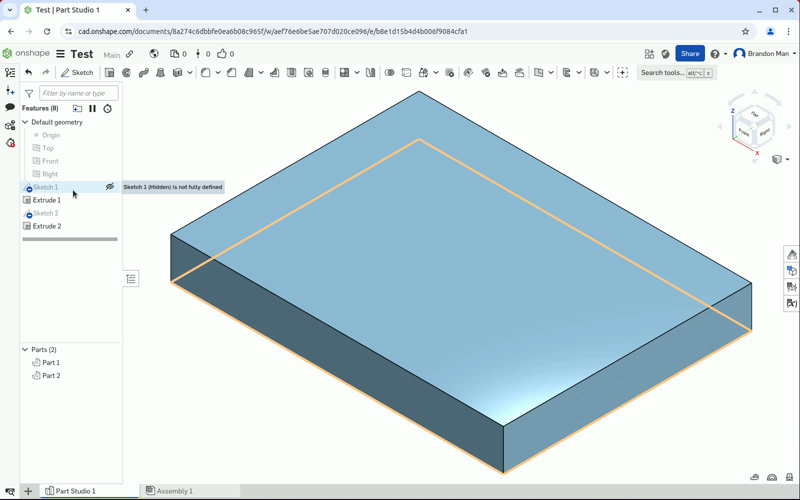
click(73, 189)